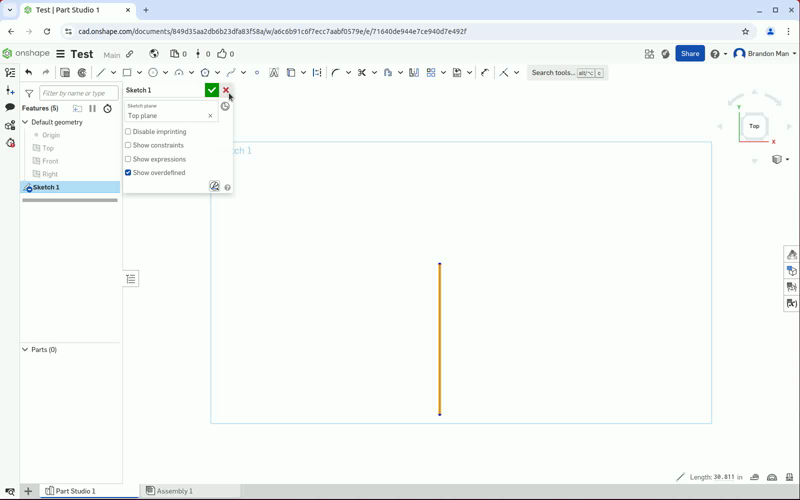
key(shift+h)
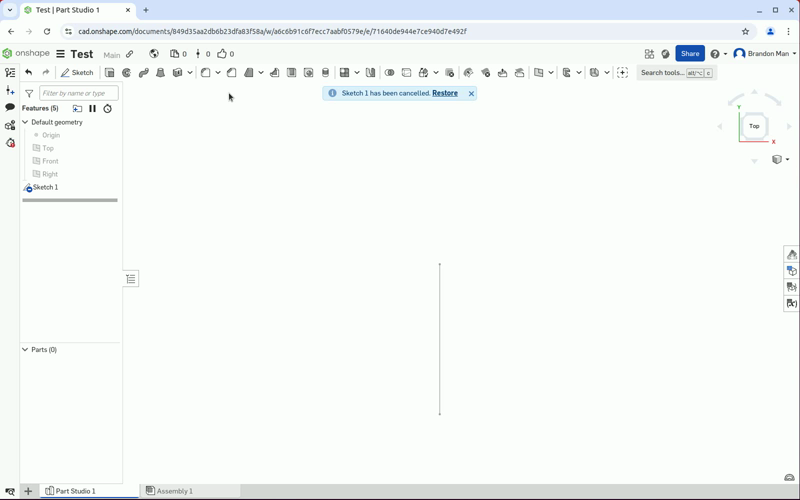
mouse_move(73, 352)
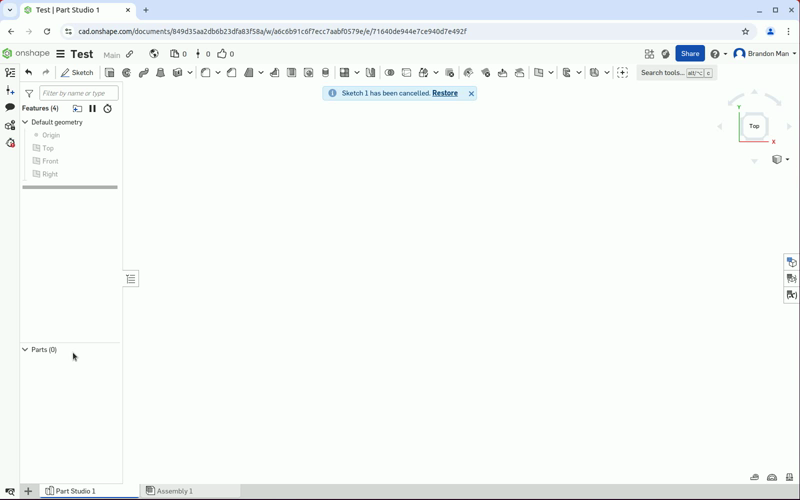
key(y)
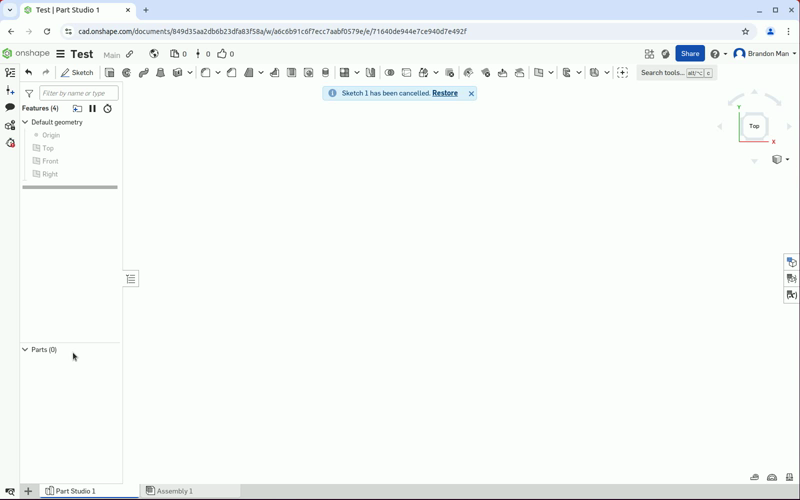
key(shift+p)
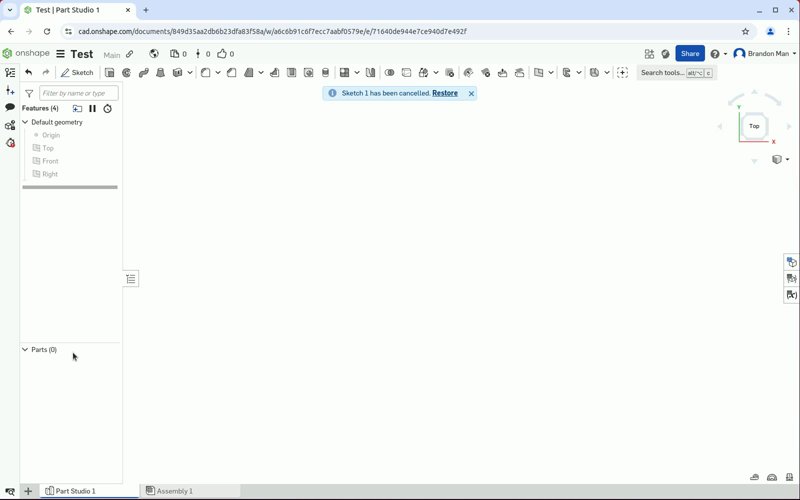
key(space)
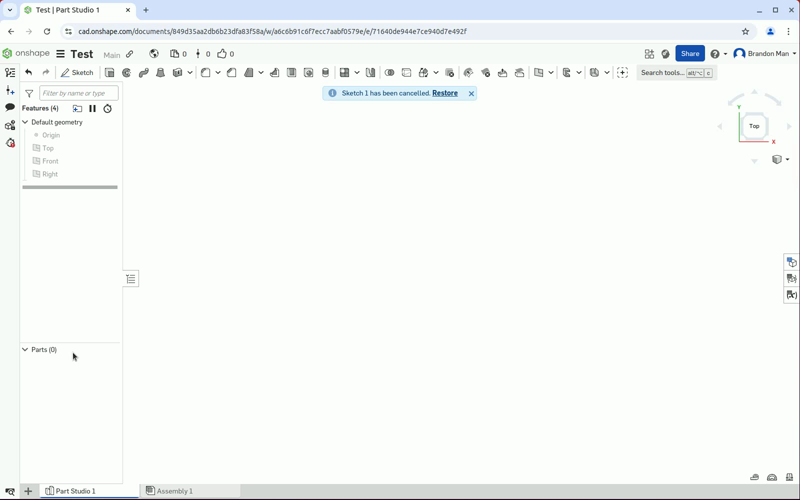
key_down(shift)
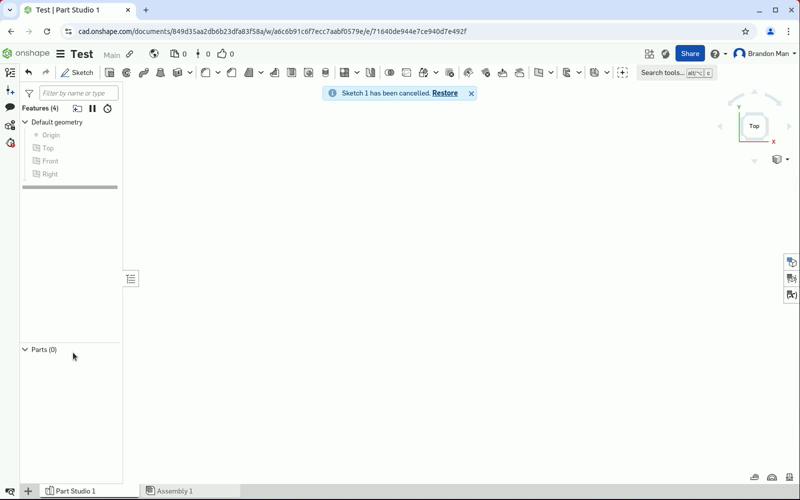
key(up)
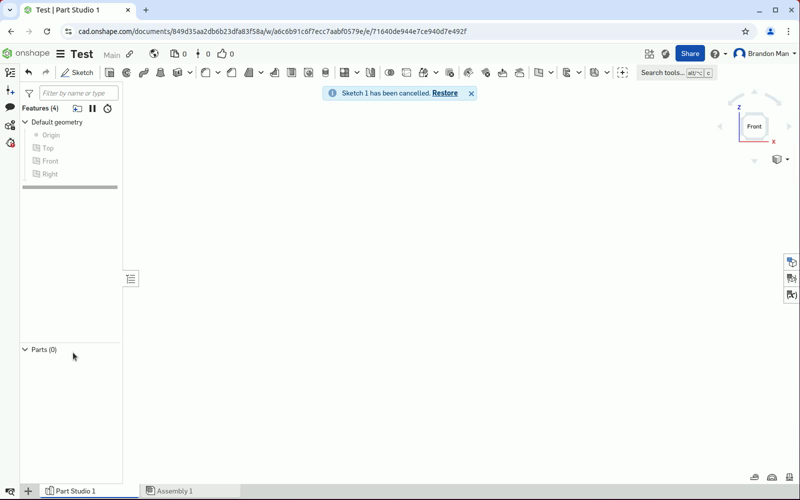
key_up(shift)
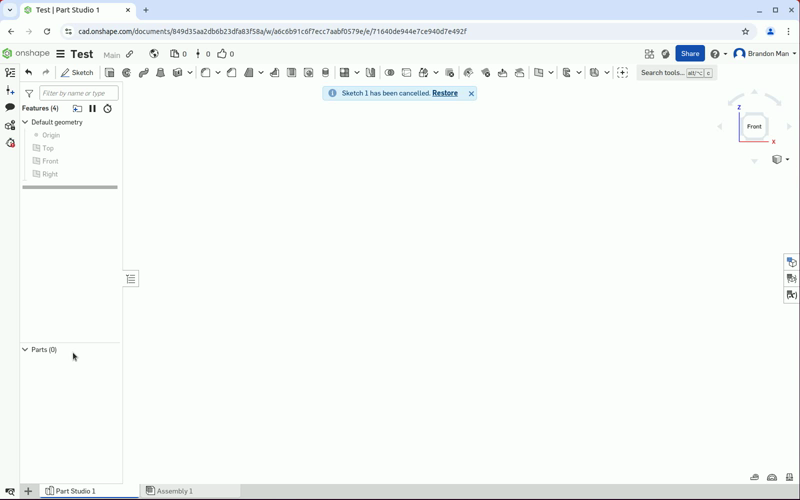
mouse_move(73, 352)
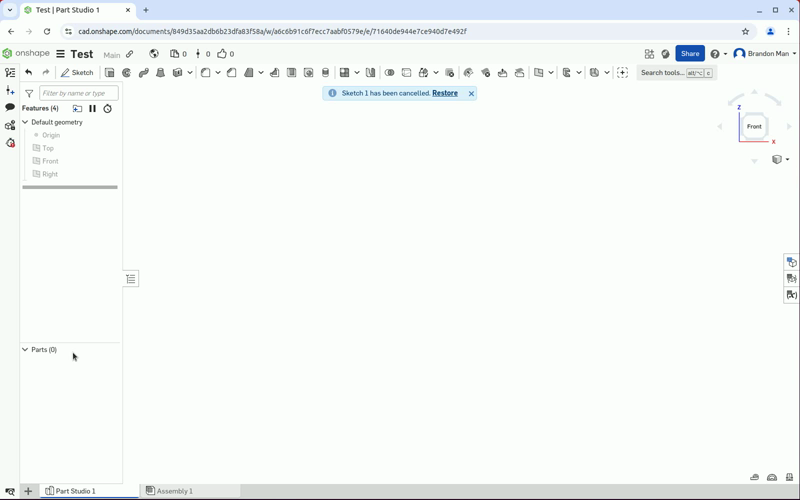
key(shift+y)
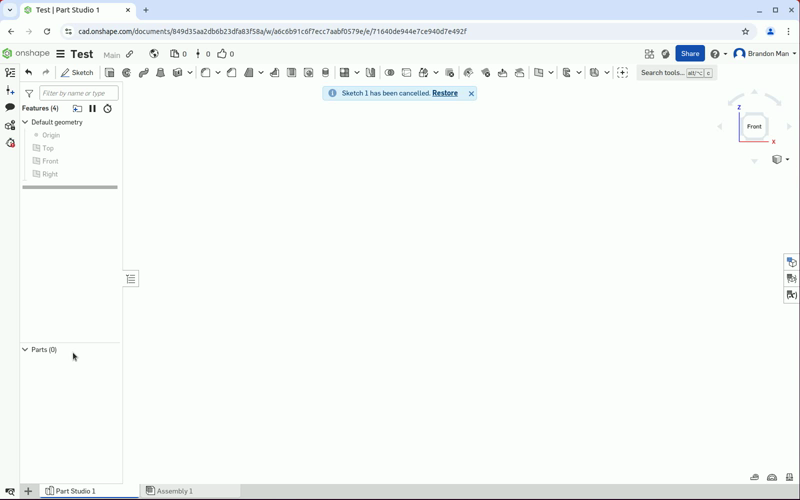
key(shift+s)
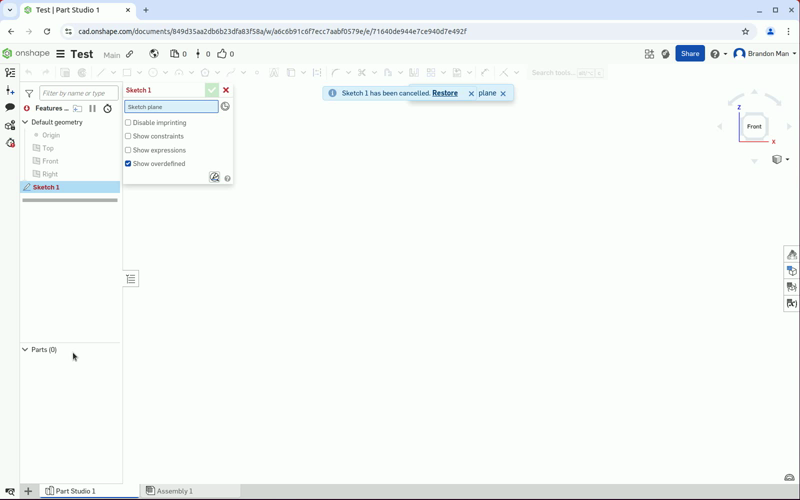
mouse_move(73, 163)
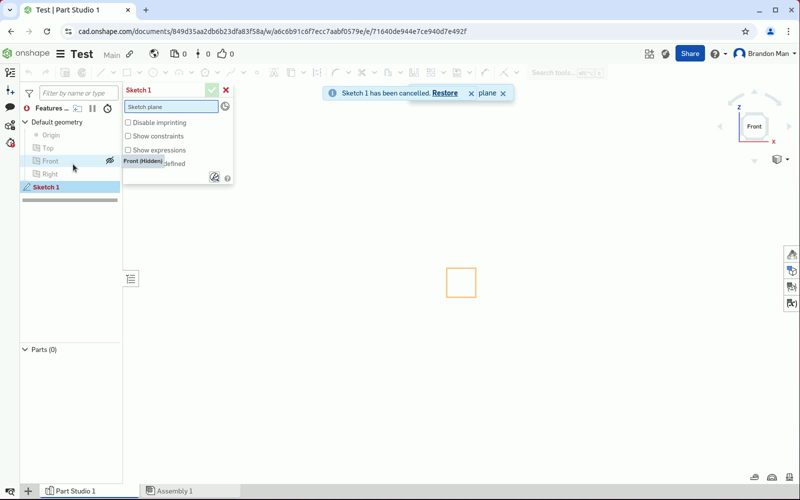
click(73, 163)
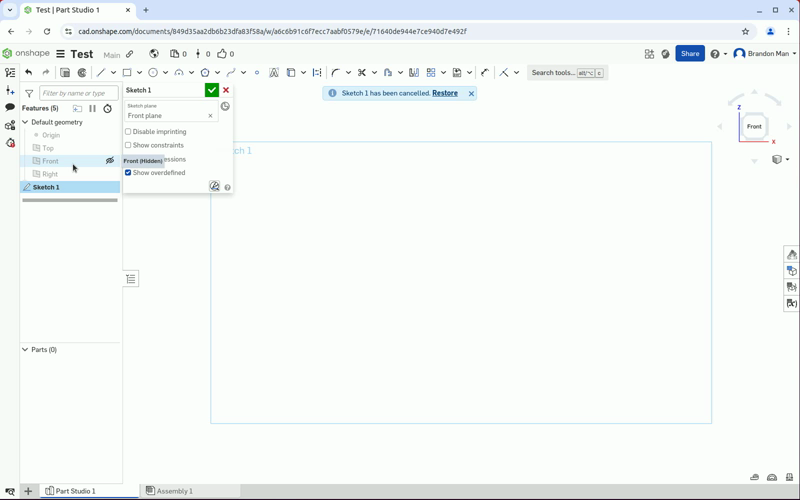
mouse_move(73, 352)
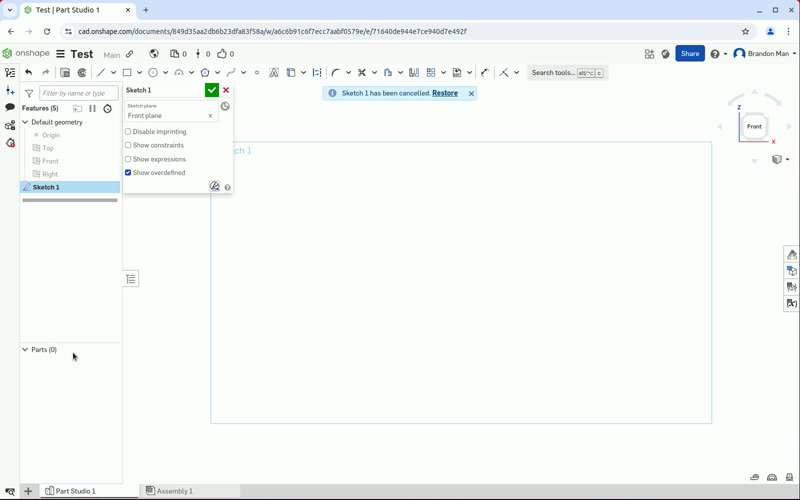
key(y)
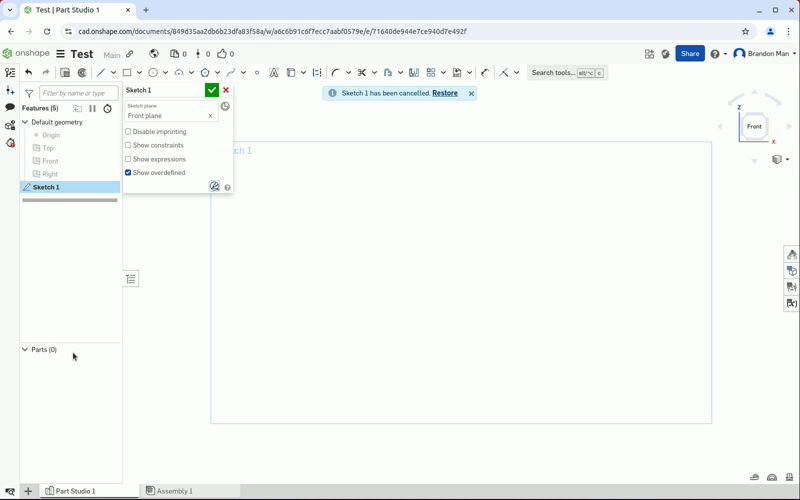
key(c)
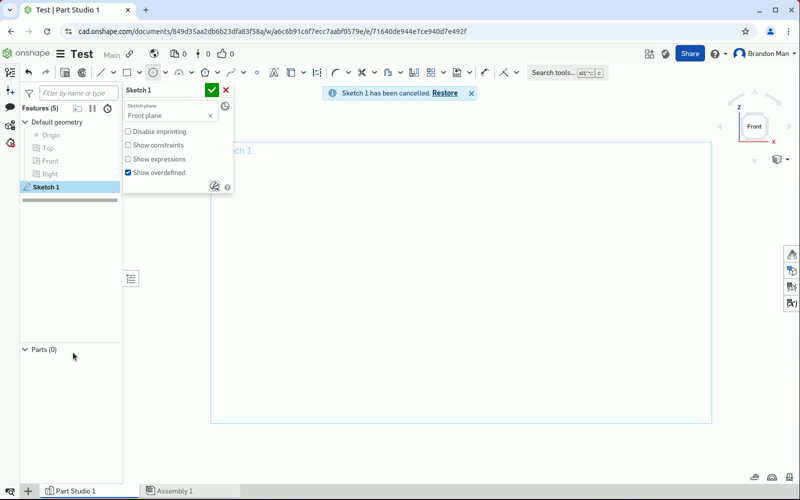
key_down(shift)
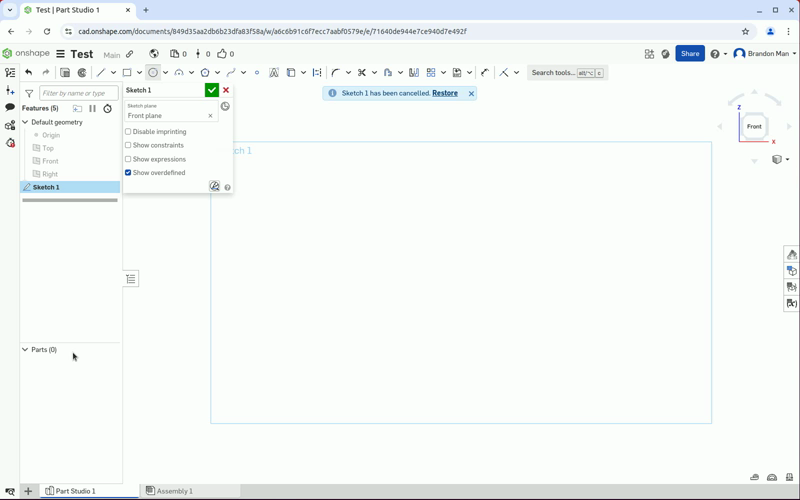
mouse_move(369, 247)
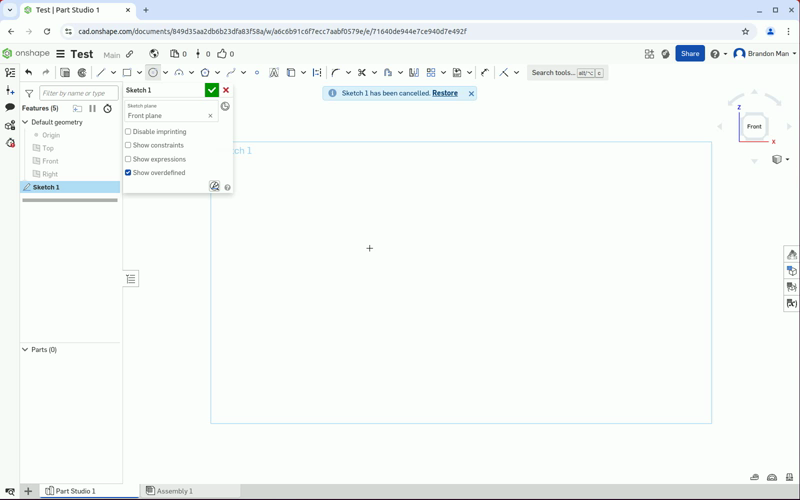
click(369, 247)
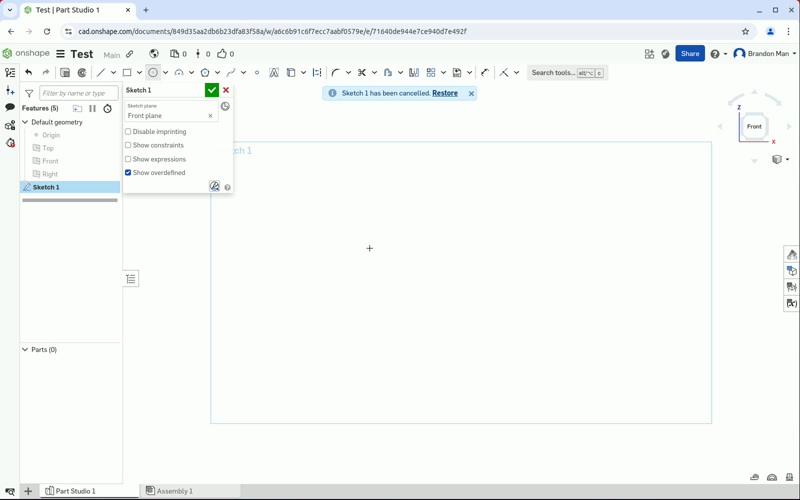
key_up(shift)
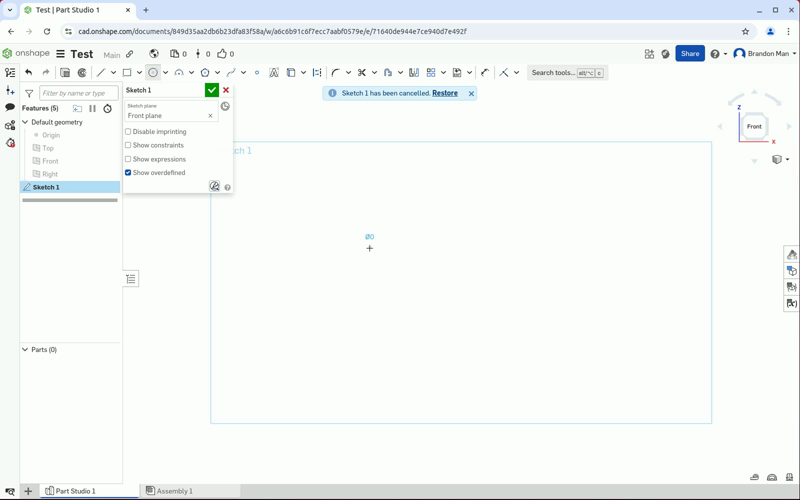
mouse_move(391, 247)
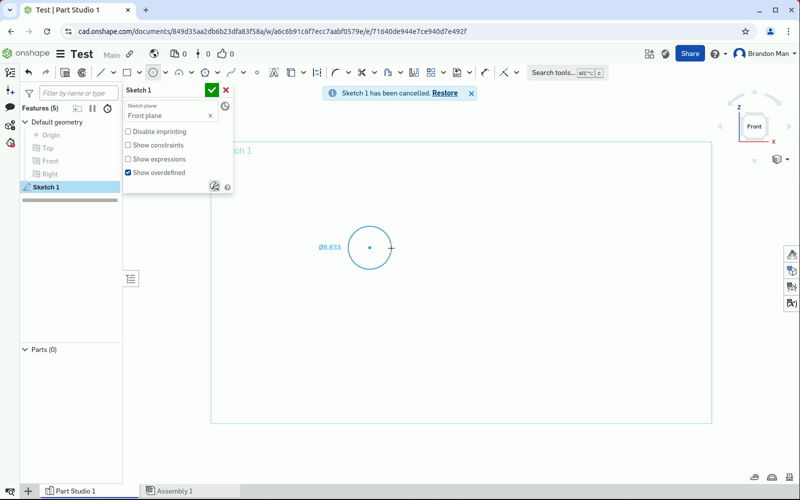
click(391, 247)
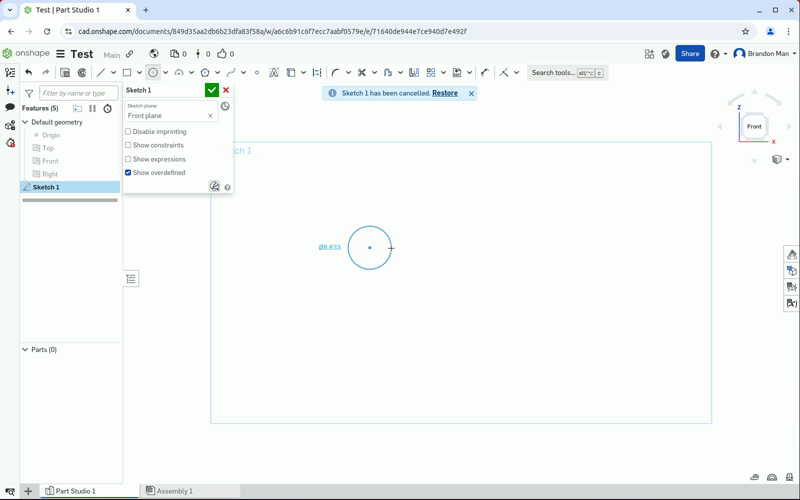
key(esc)
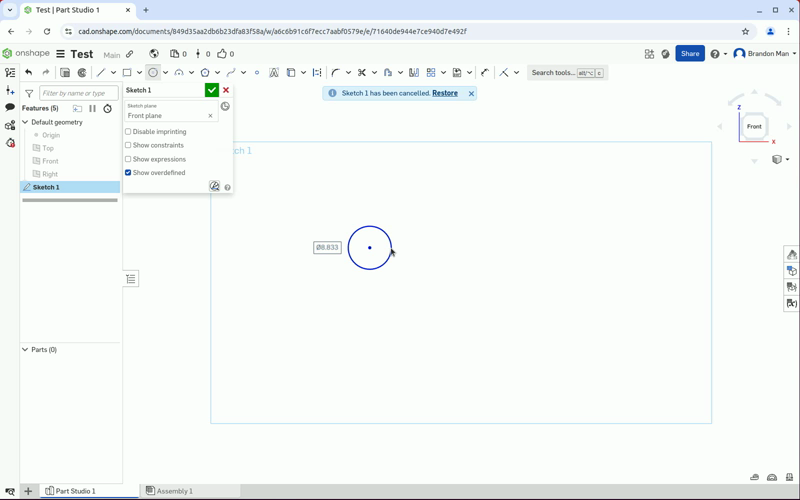
mouse_move(358, 251)
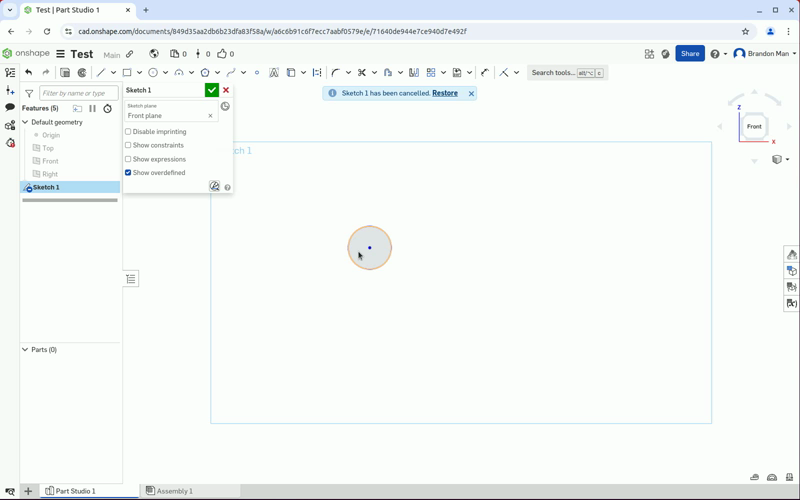
scroll(6)
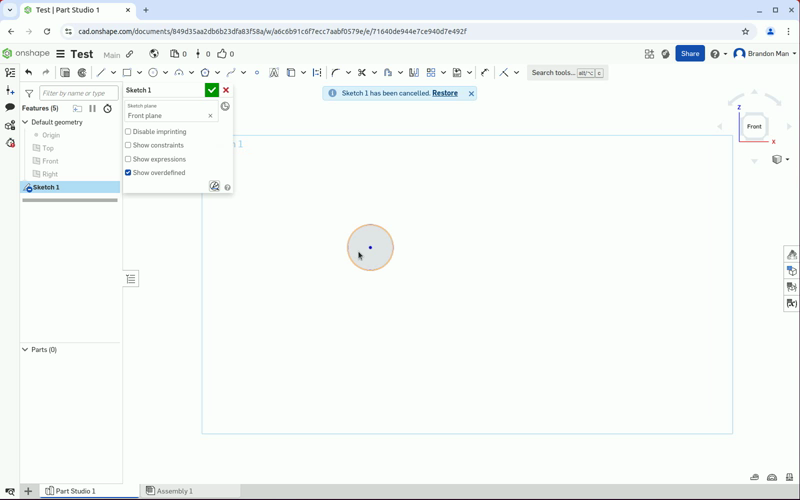
scroll(6)
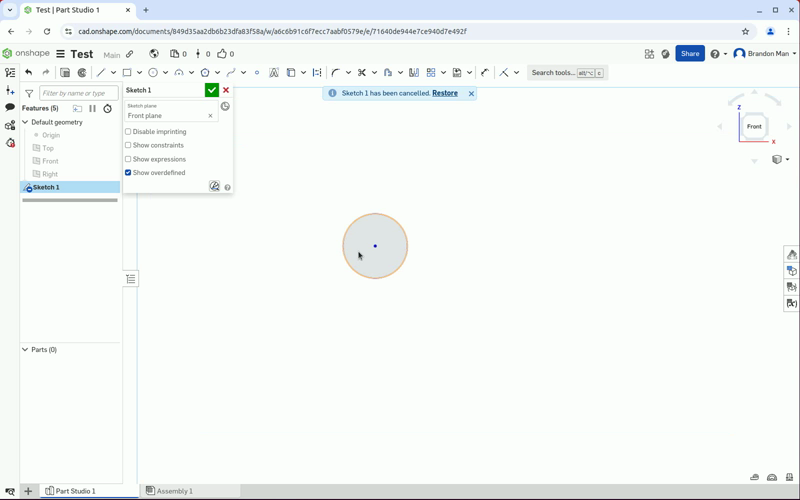
scroll(6)
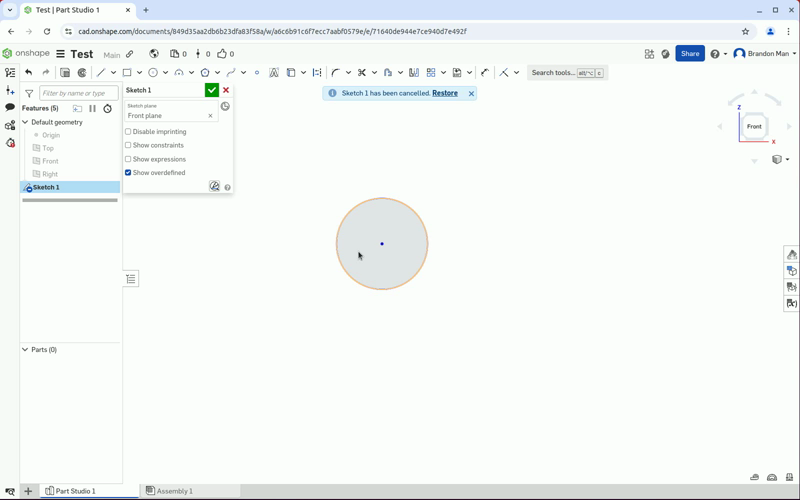
scroll(6)
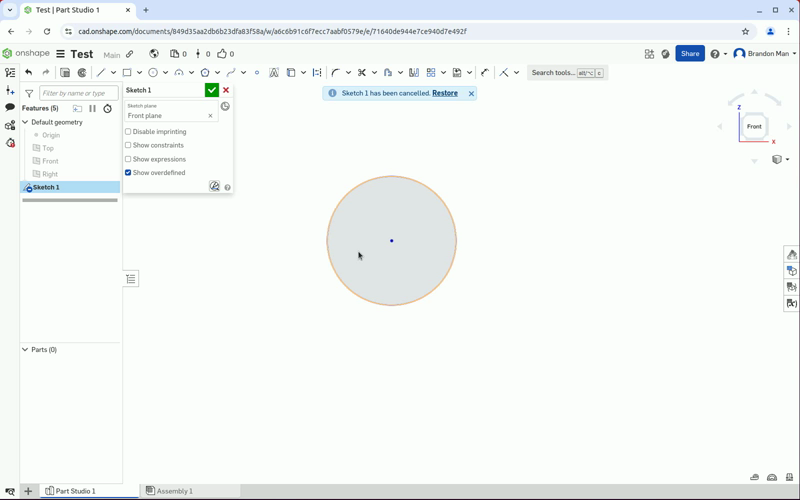
scroll(6)
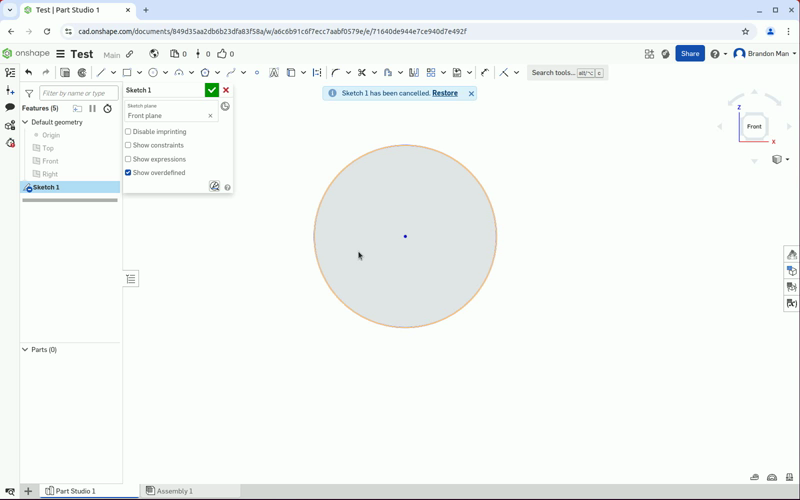
scroll(6)
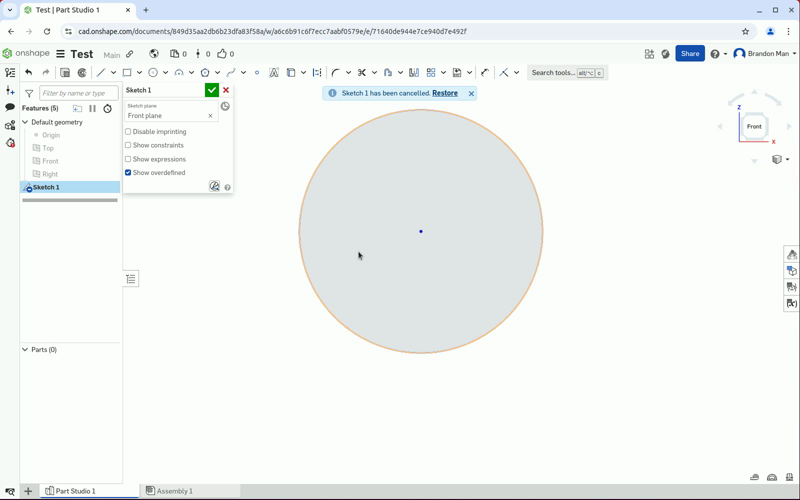
scroll(6)
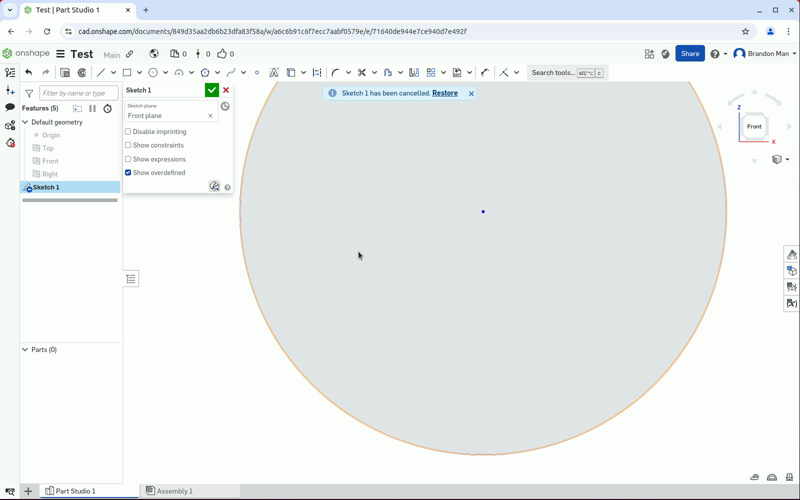
click(358, 251)
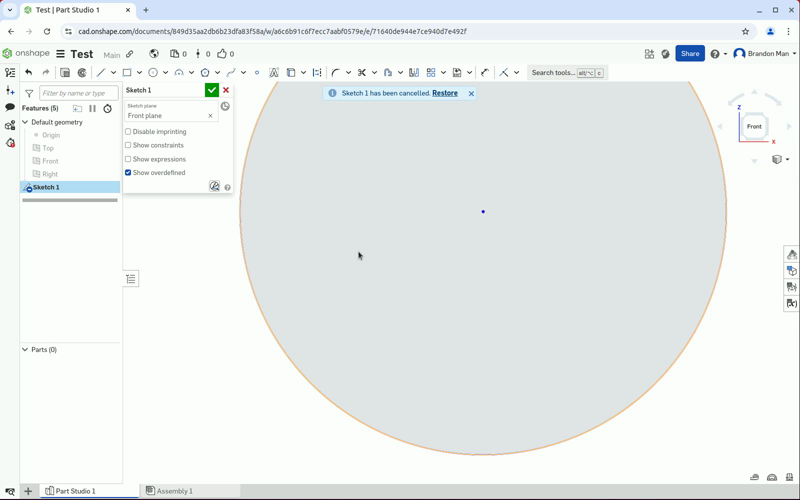
scroll(-6)
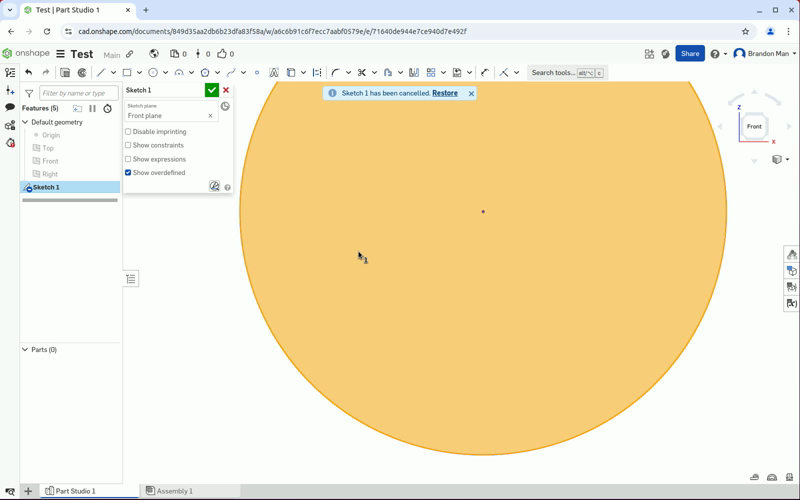
scroll(-6)
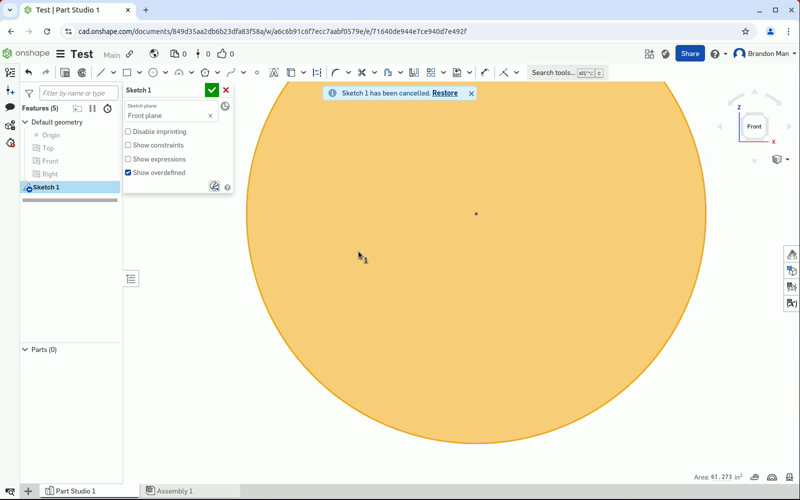
scroll(-6)
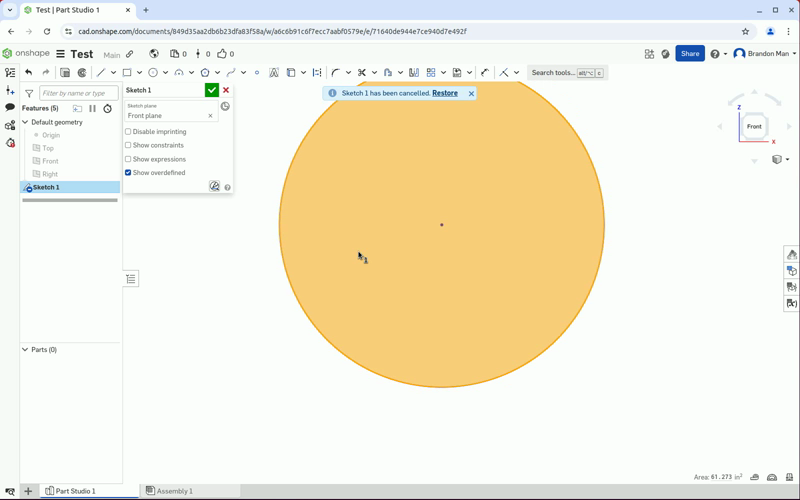
scroll(-6)
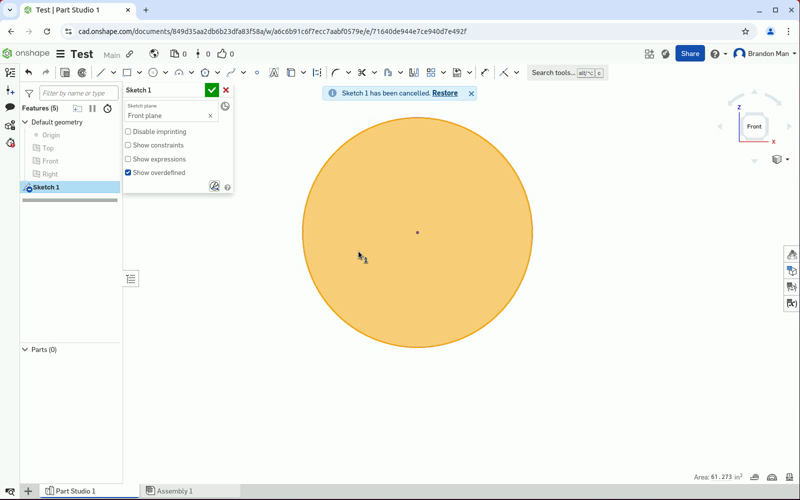
scroll(-6)
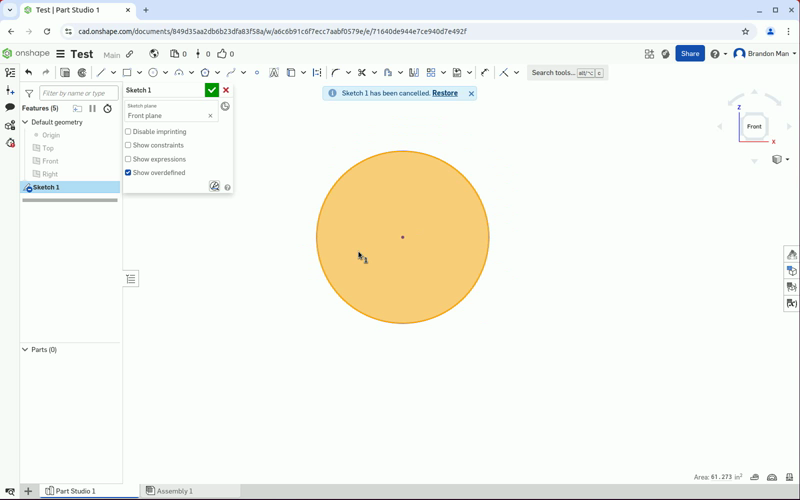
scroll(-6)
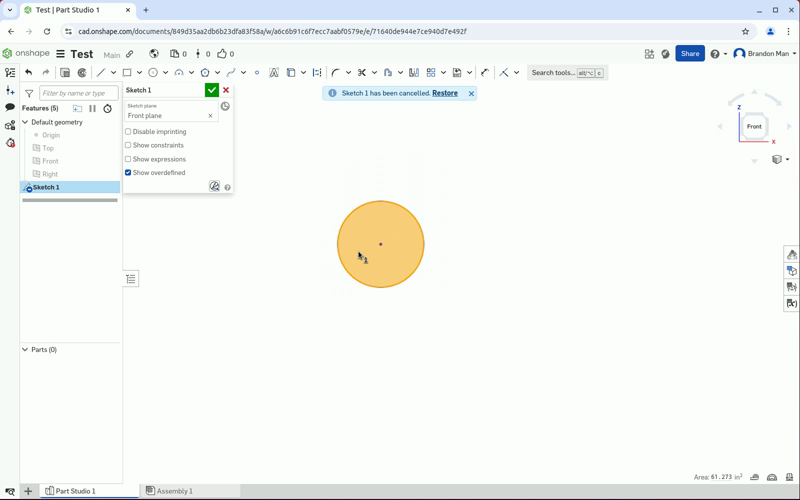
scroll(-6)
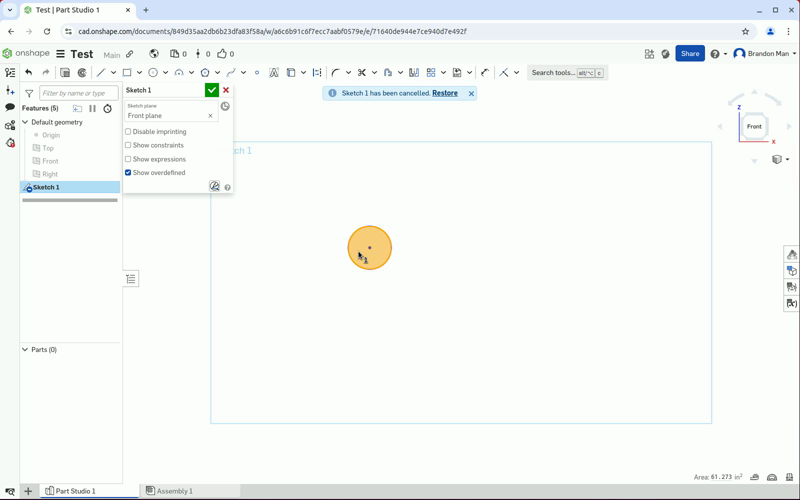
mouse_move(73, 352)
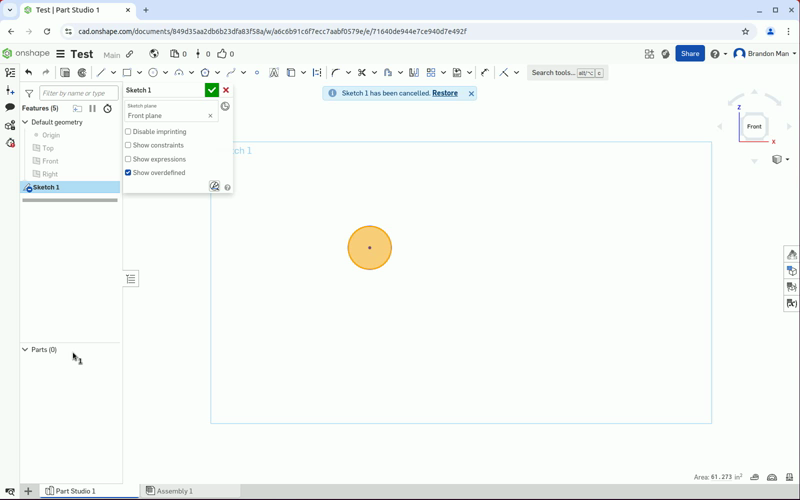
key(shift+y)
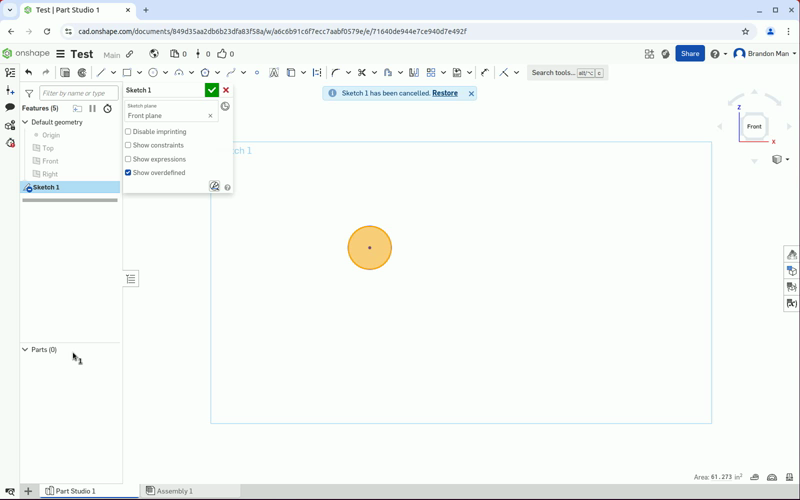
key(shift+e)
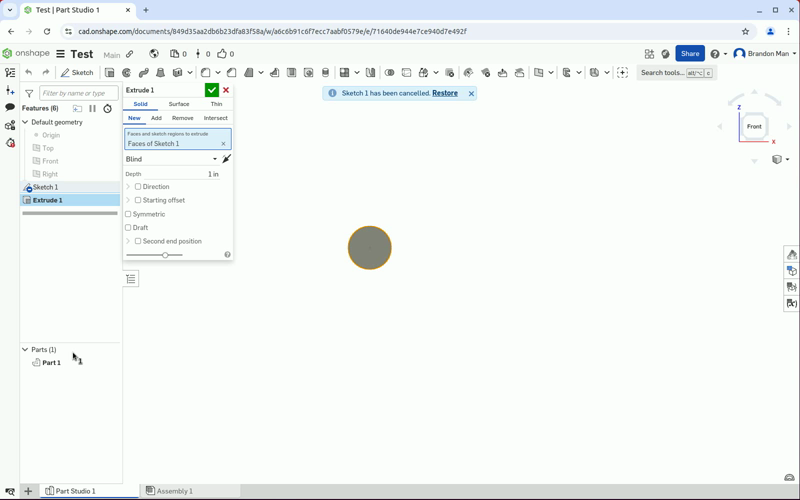
mouse_move(143, 106)
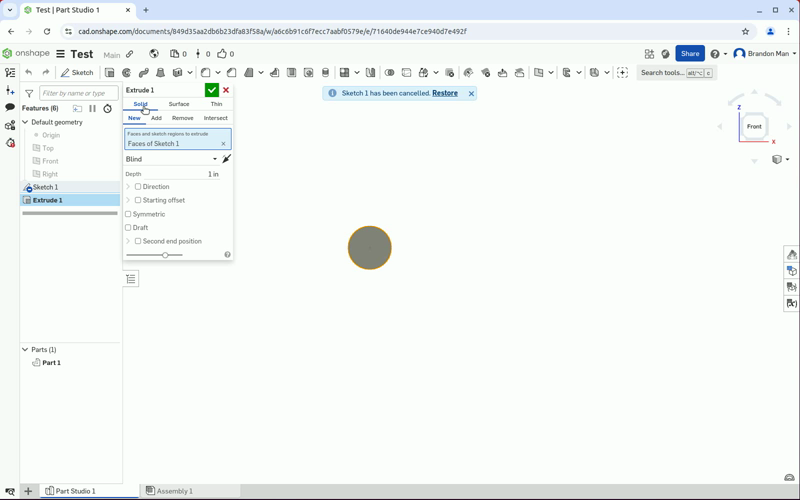
click(143, 106)
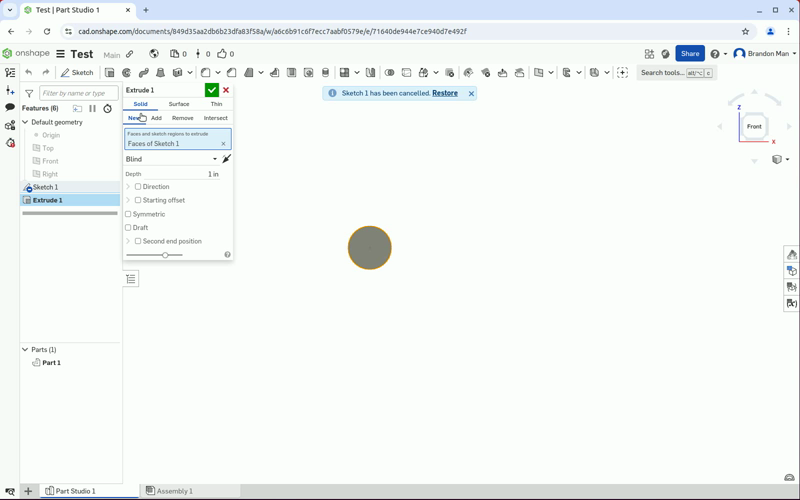
mouse_move(137, 120)
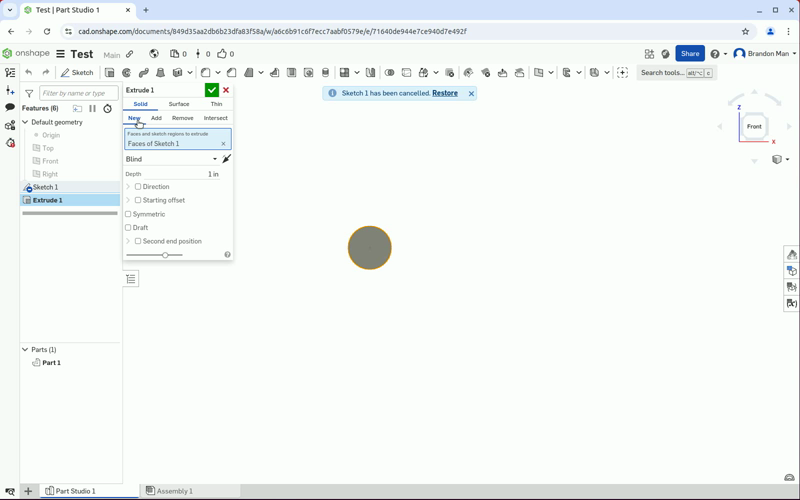
click(137, 120)
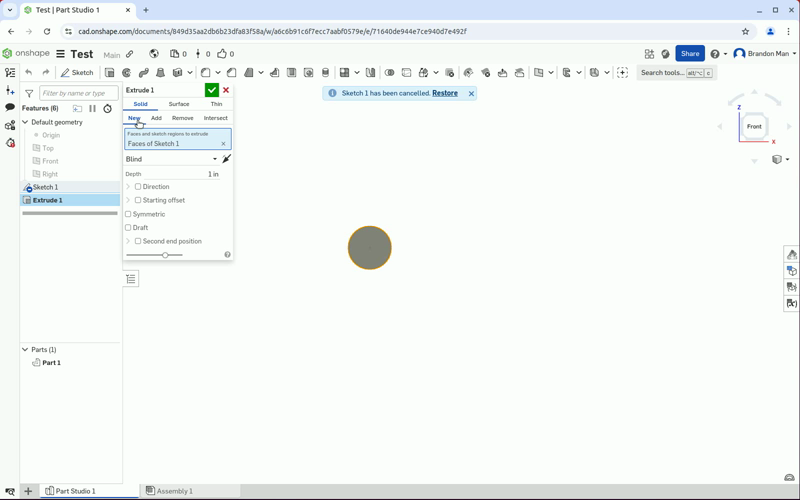
key(tab, 4)
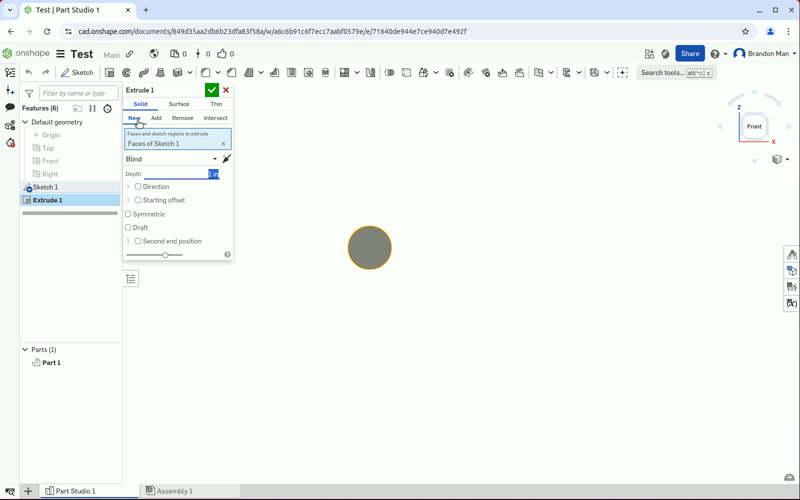
text(1.204)
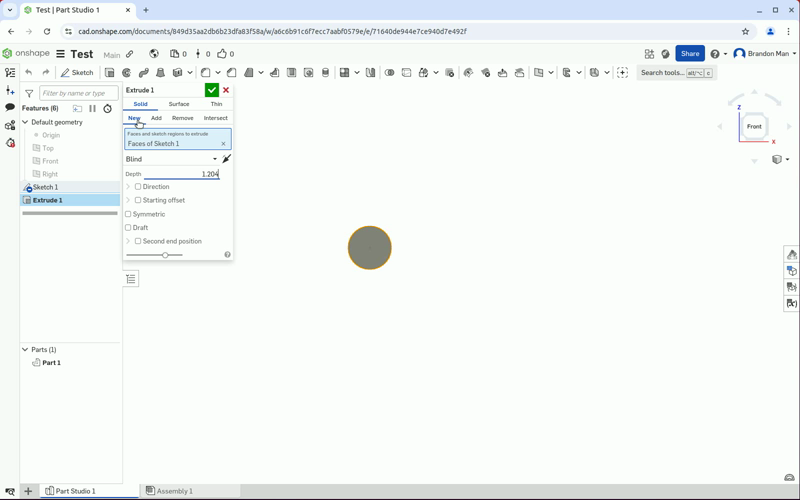
key(enter)
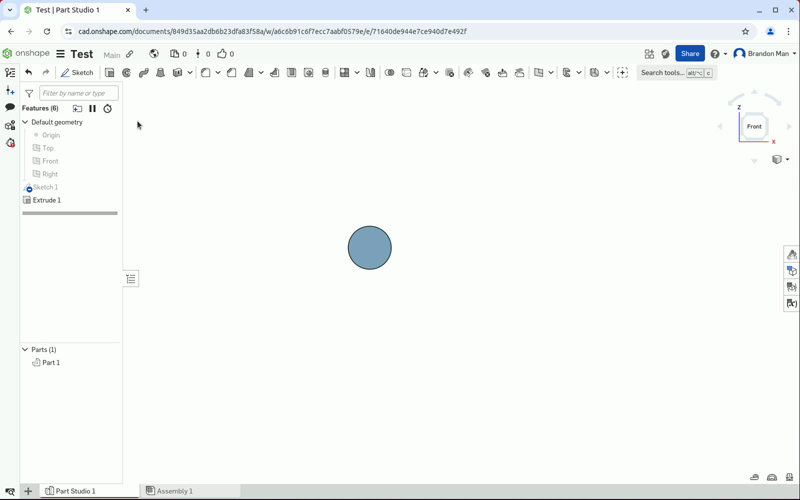
key(shift+h)
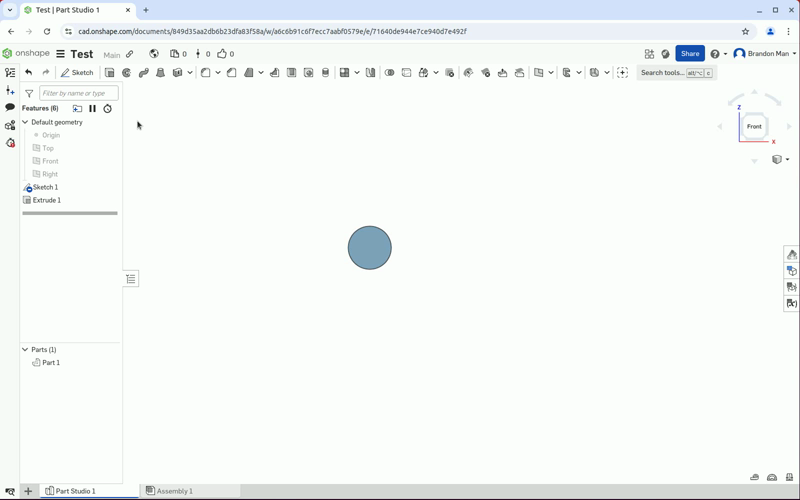
key(shift+h)
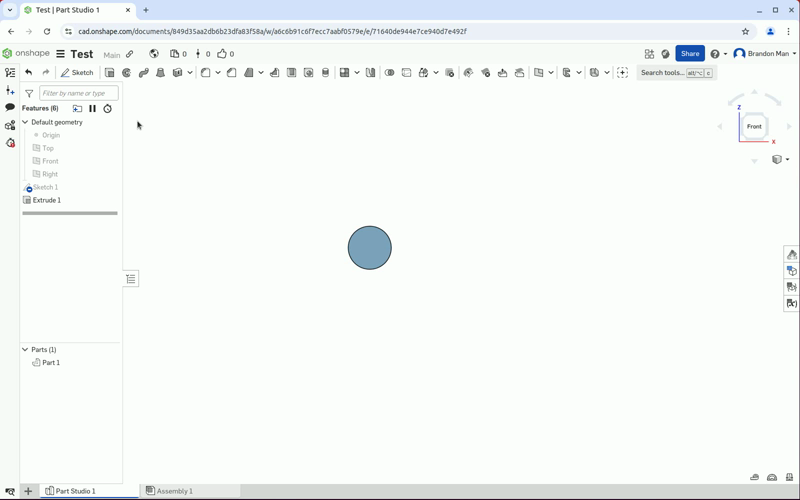
mouse_move(73, 189)
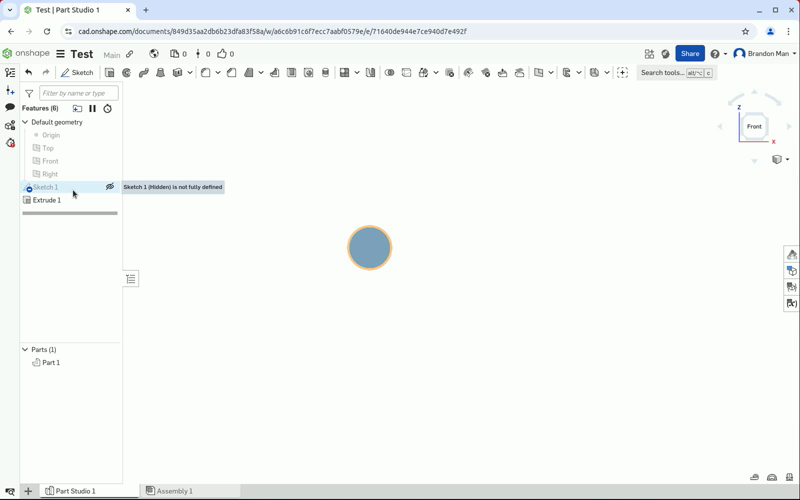
click(73, 189)
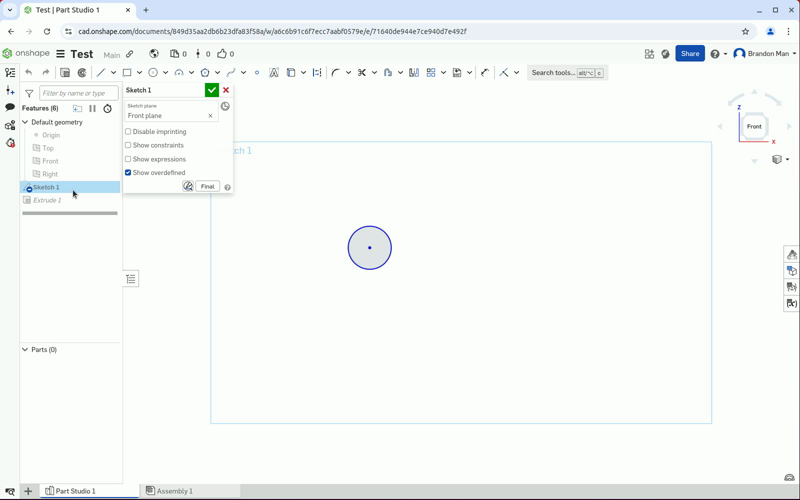
mouse_move(229, 92)
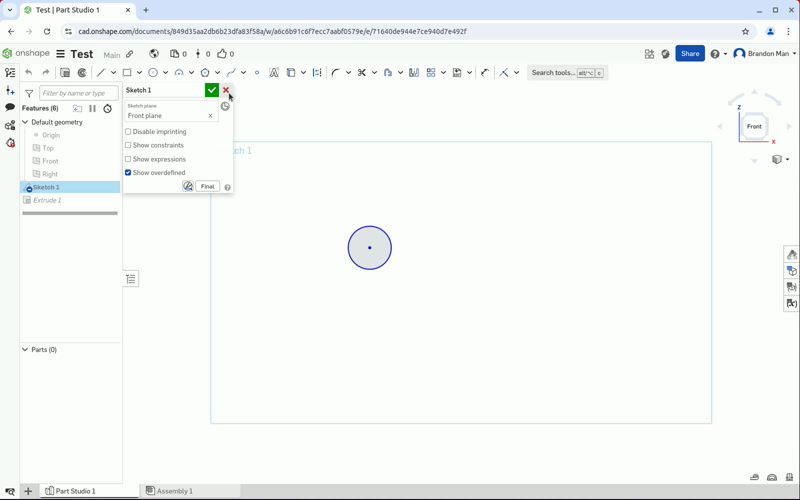
click(229, 92)
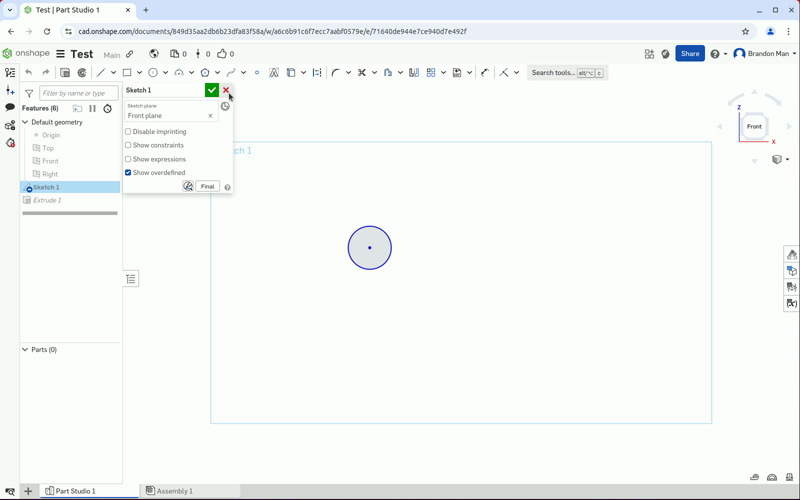
key(shift+s)
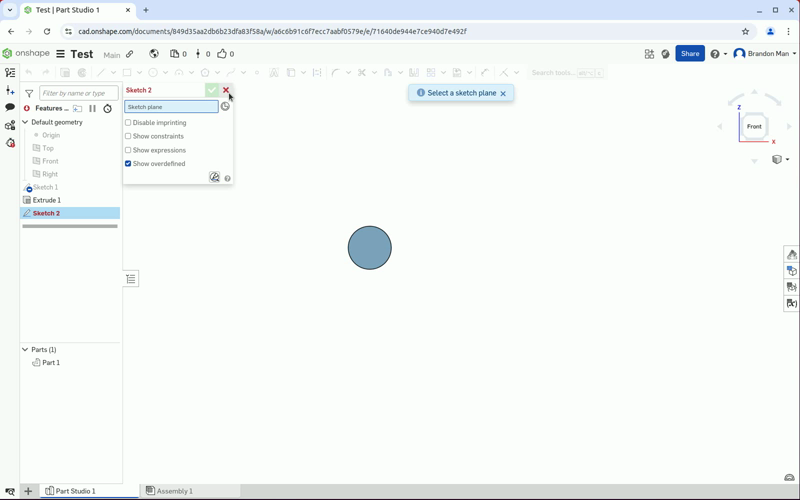
mouse_move(73, 163)
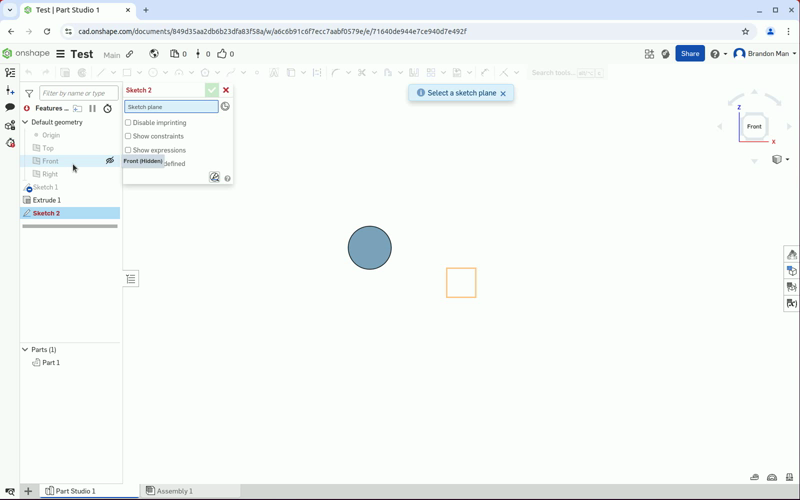
click(73, 163)
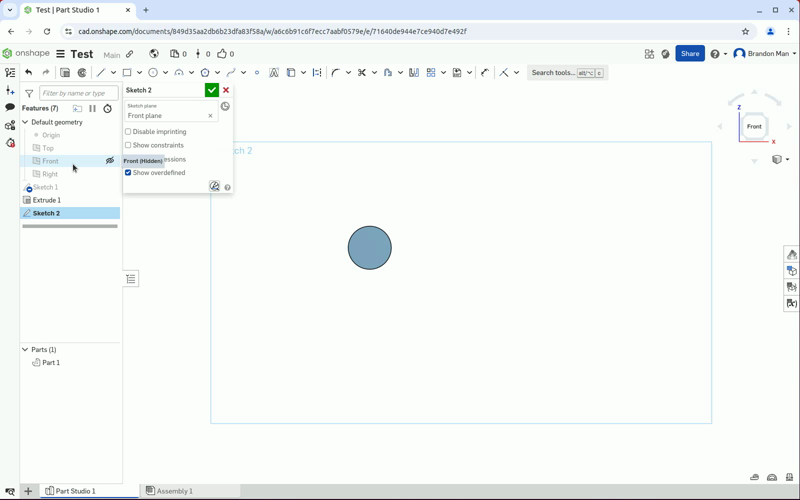
mouse_move(73, 352)
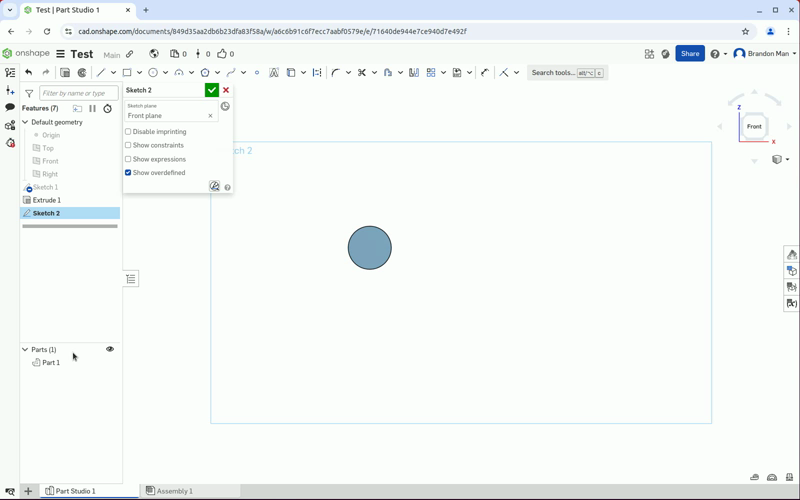
key(y)
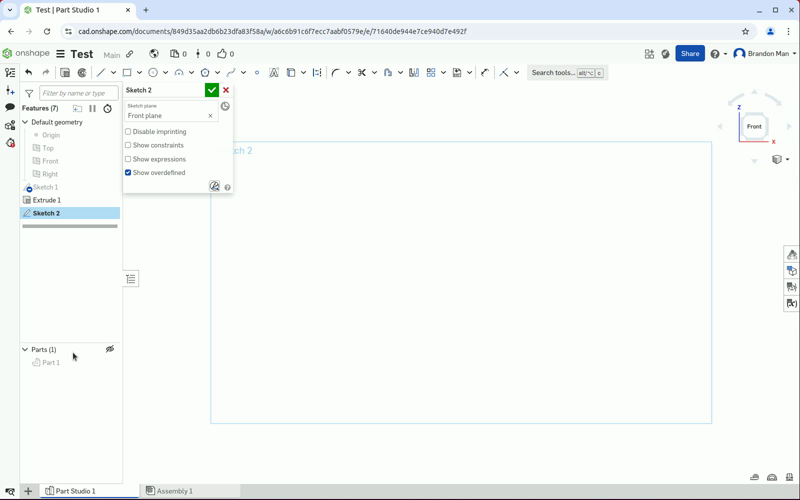
key(a)
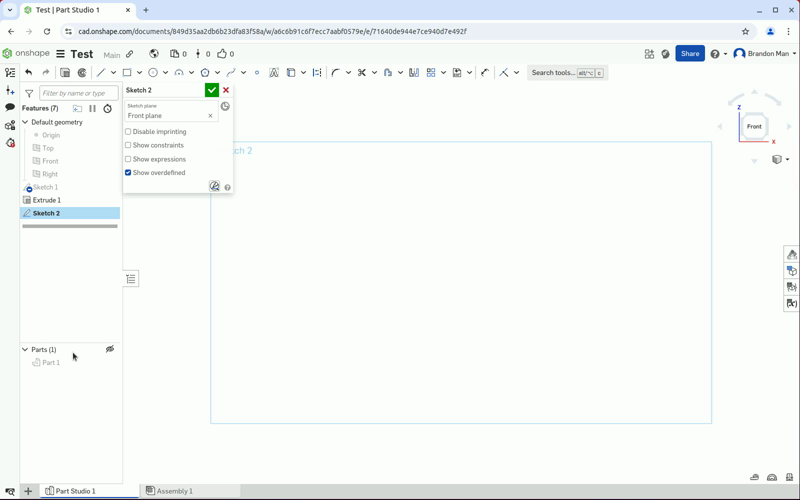
key_down(shift)
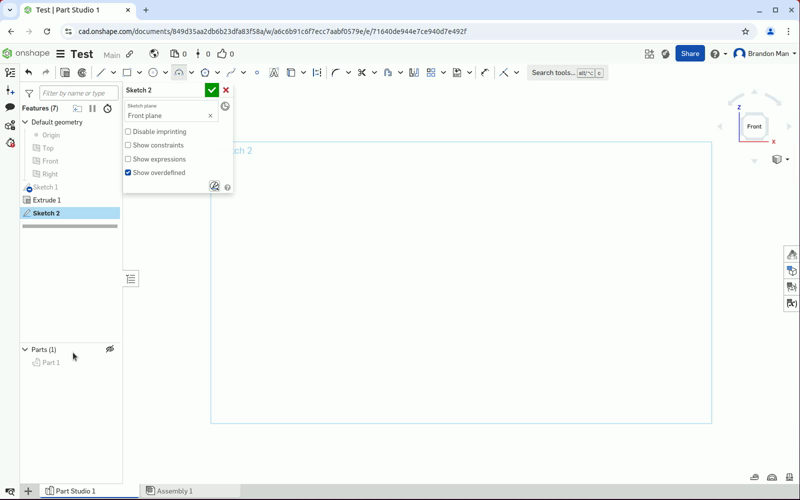
mouse_move(388, 238)
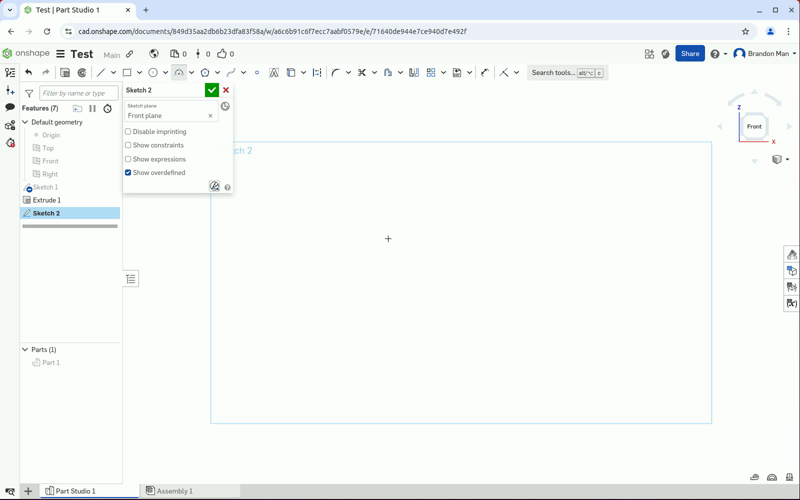
click(388, 238)
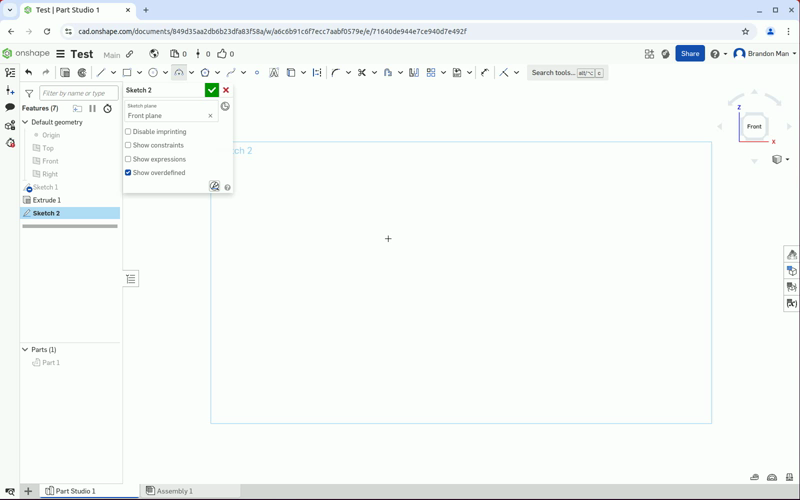
key_up(shift)
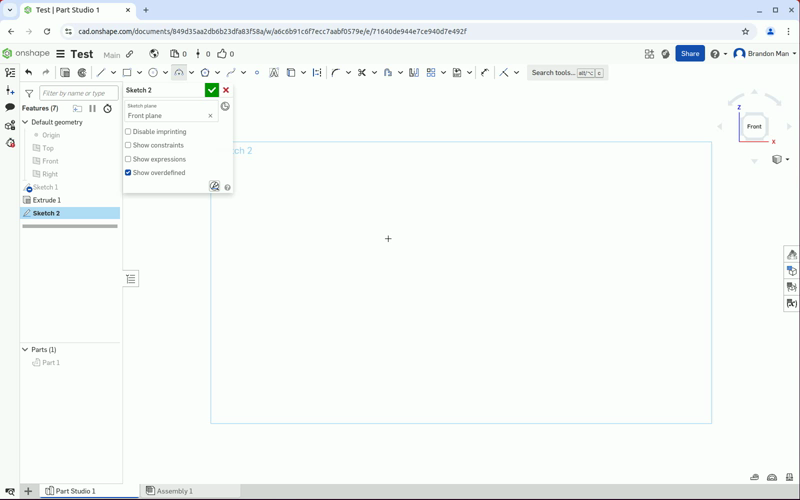
key_down(shift)
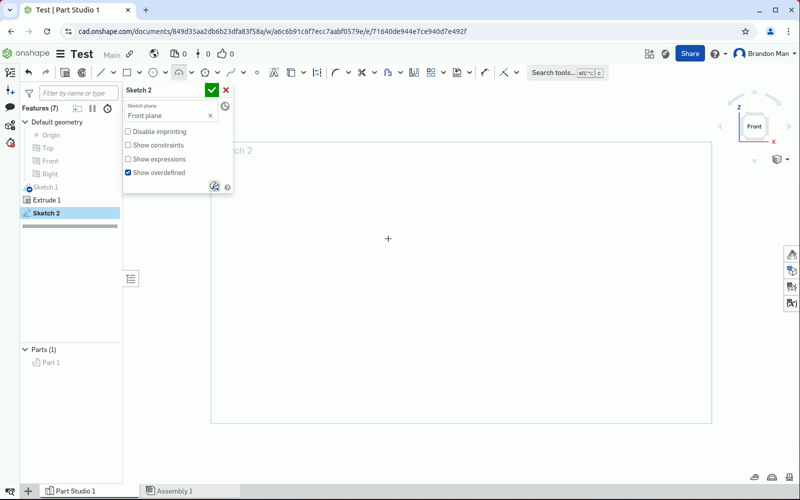
mouse_move(389, 255)
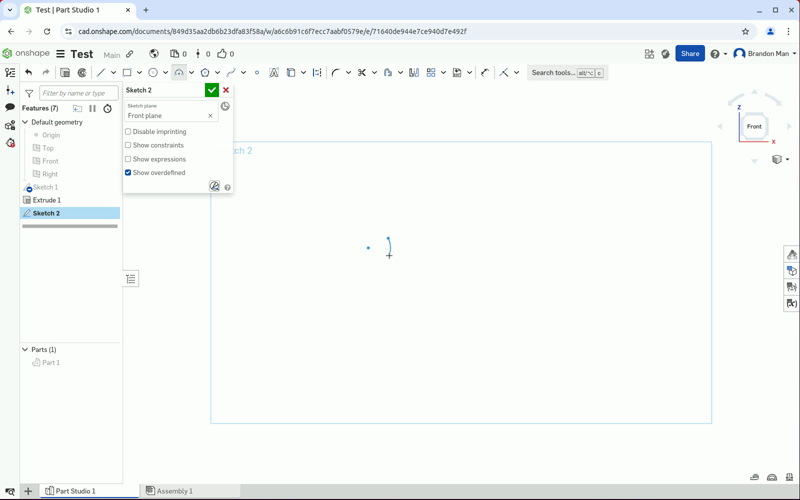
click(389, 255)
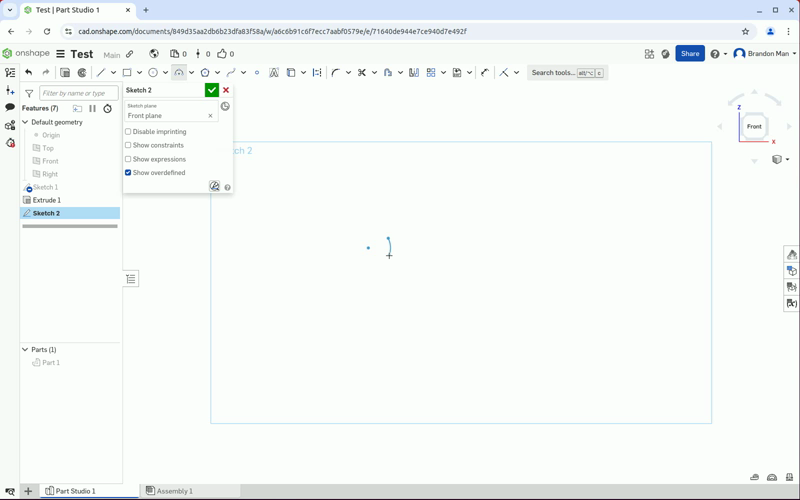
mouse_move(390, 246)
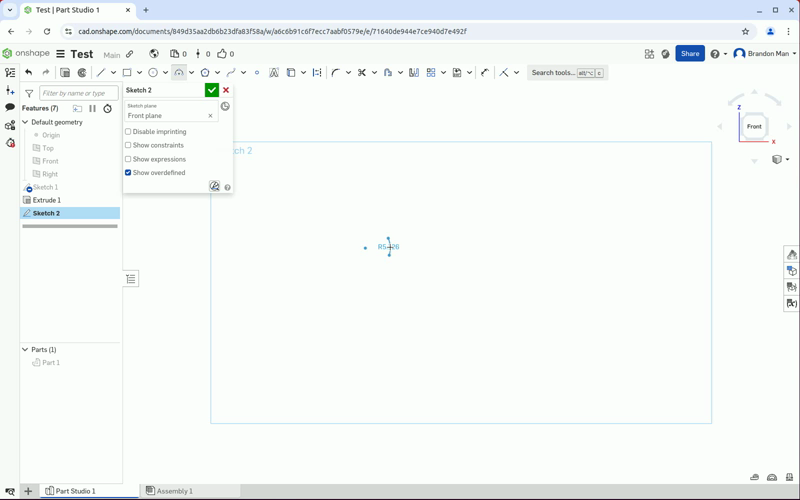
click(390, 246)
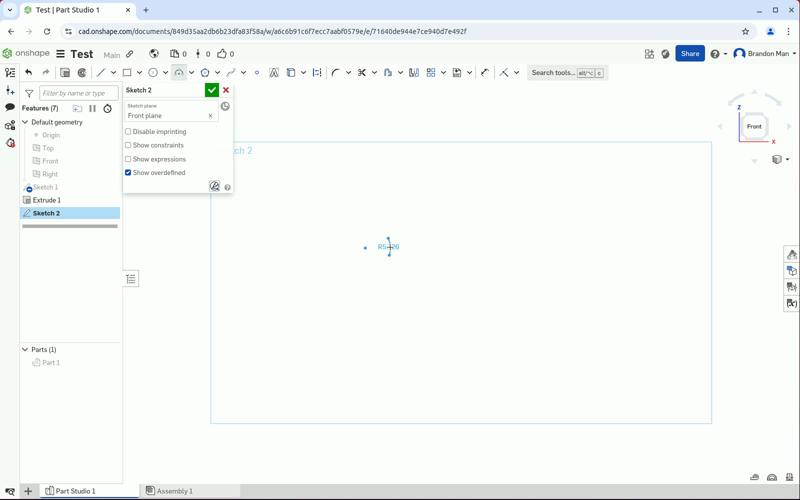
key_up(shift)
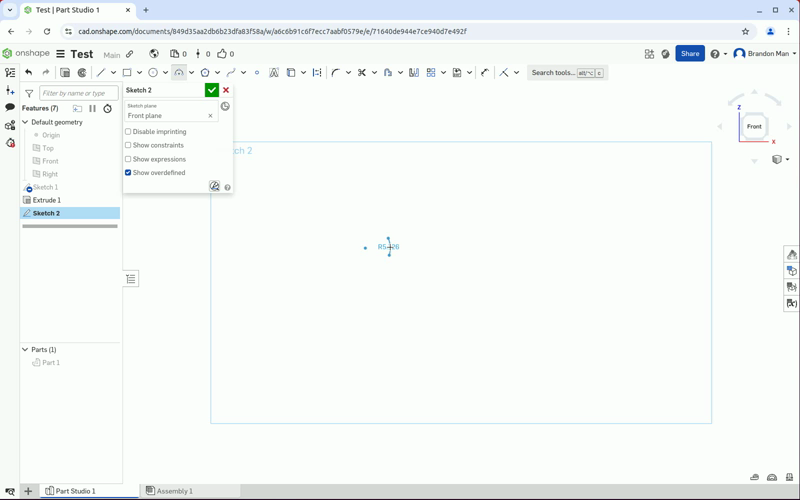
key(esc)
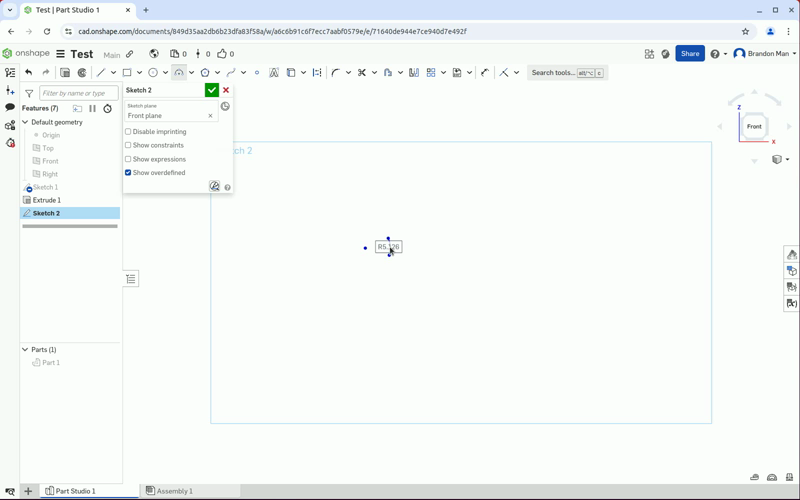
key(l)
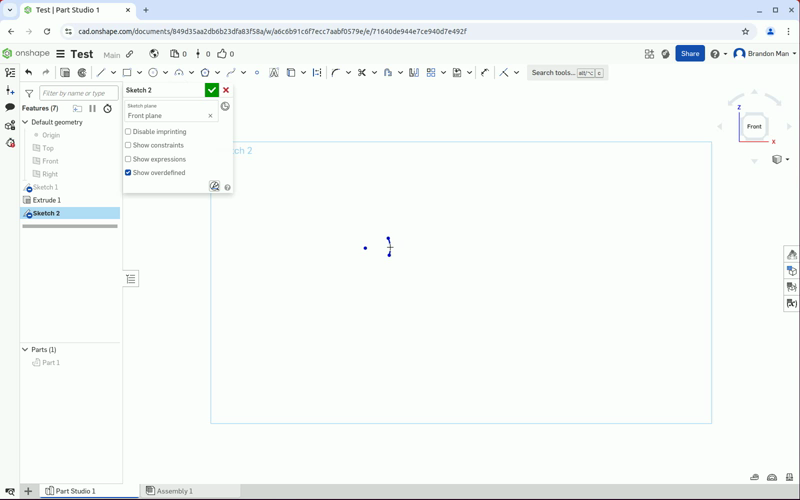
mouse_move(389, 255)
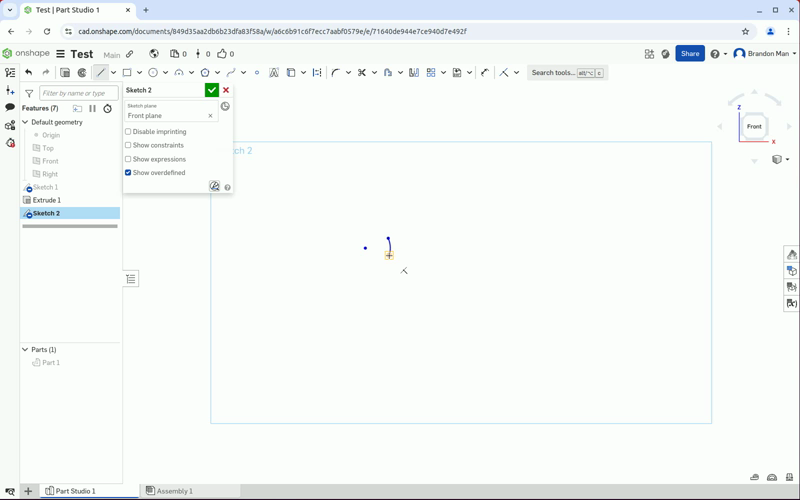
click(389, 255)
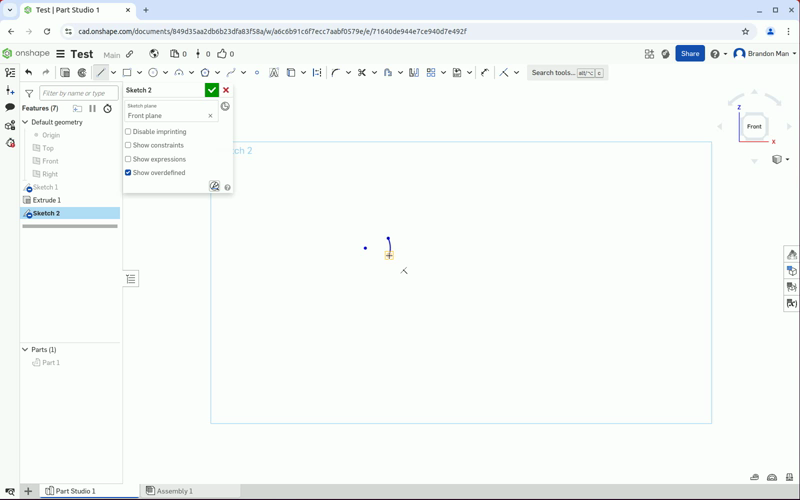
key_down(shift)
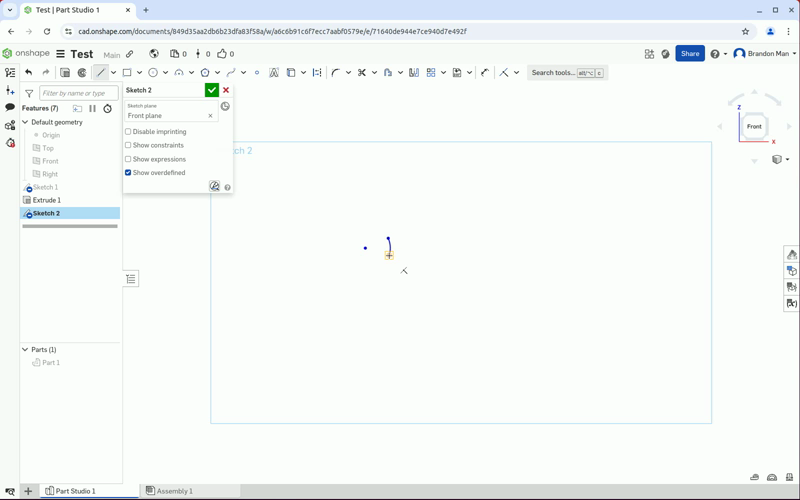
mouse_move(468, 255)
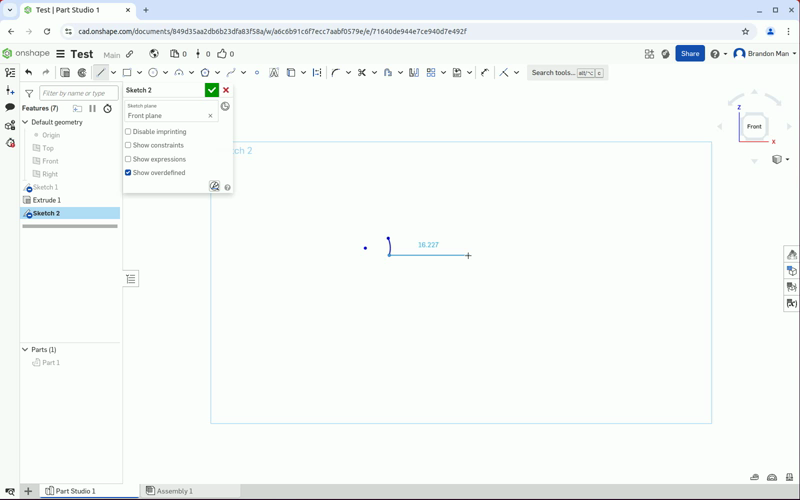
click(468, 255)
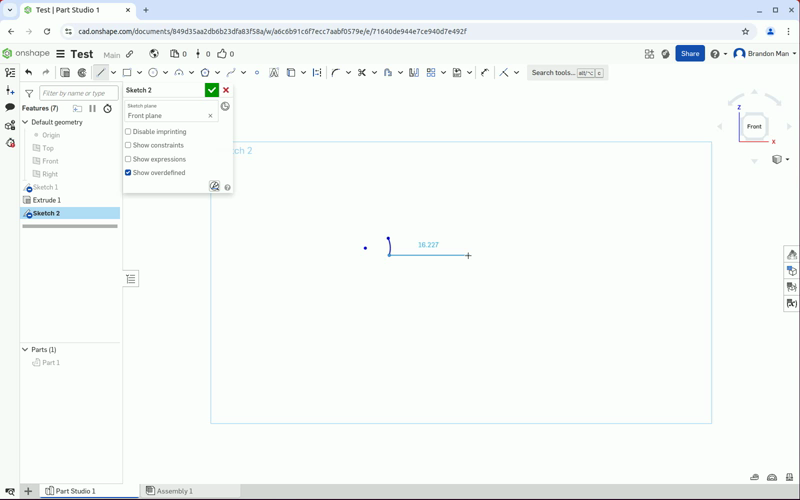
key_up(shift)
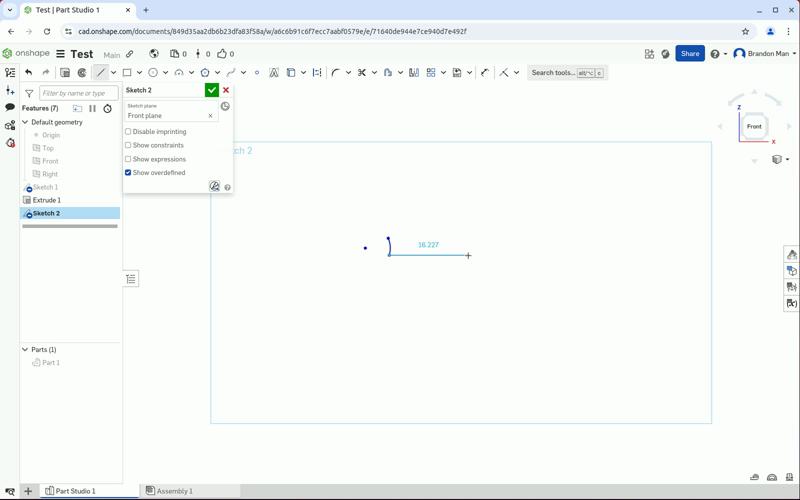
key_down(shift)
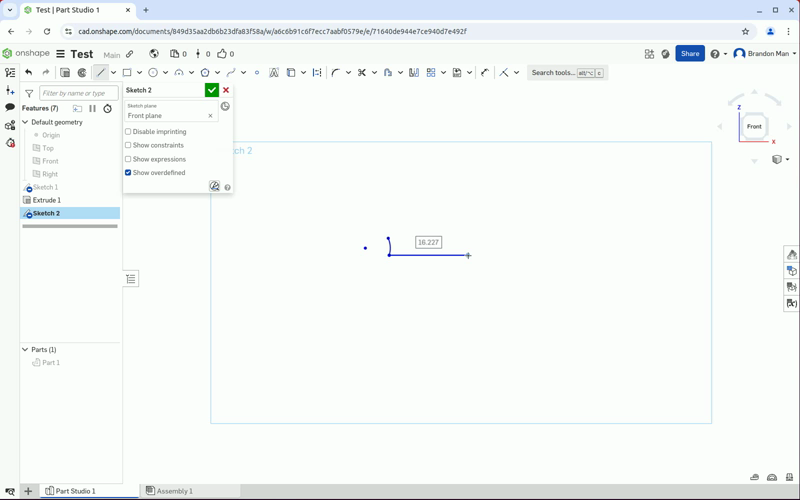
mouse_move(498, 255)
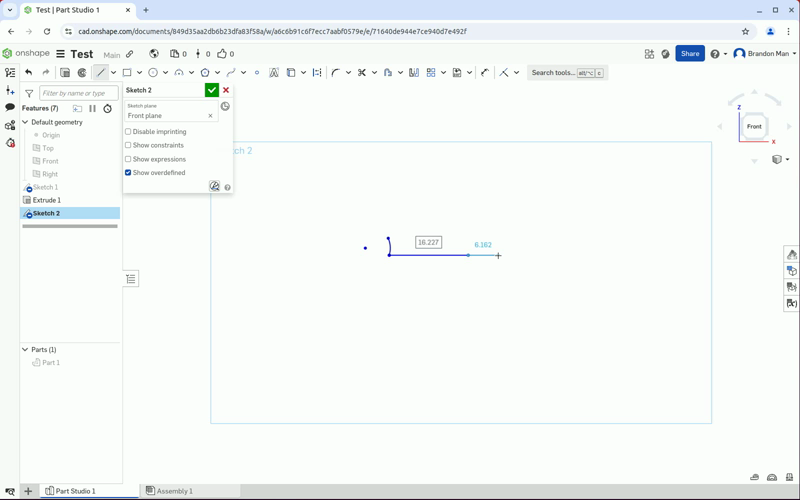
mouse_move(468, 238)
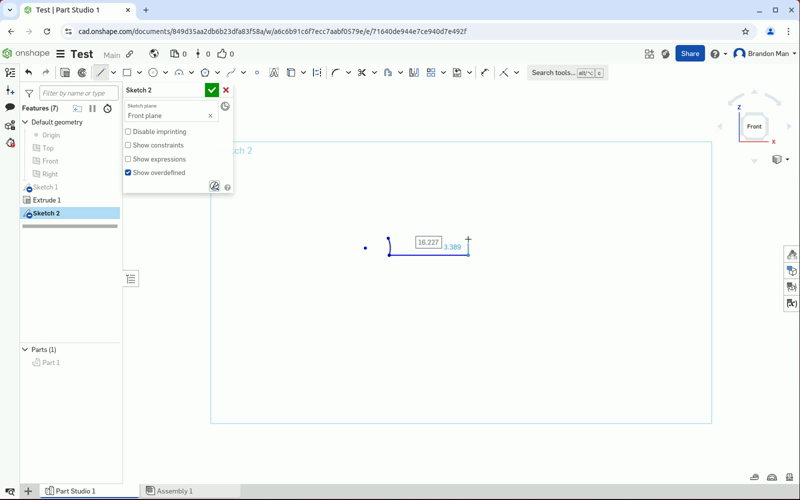
click(468, 238)
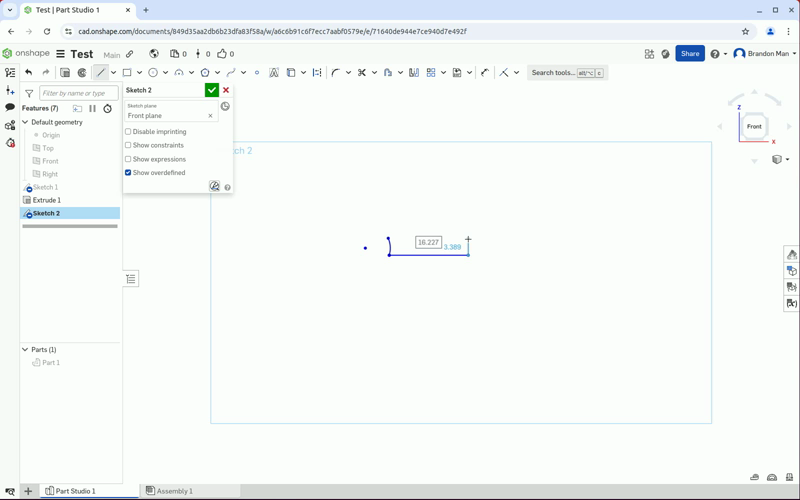
key_up(shift)
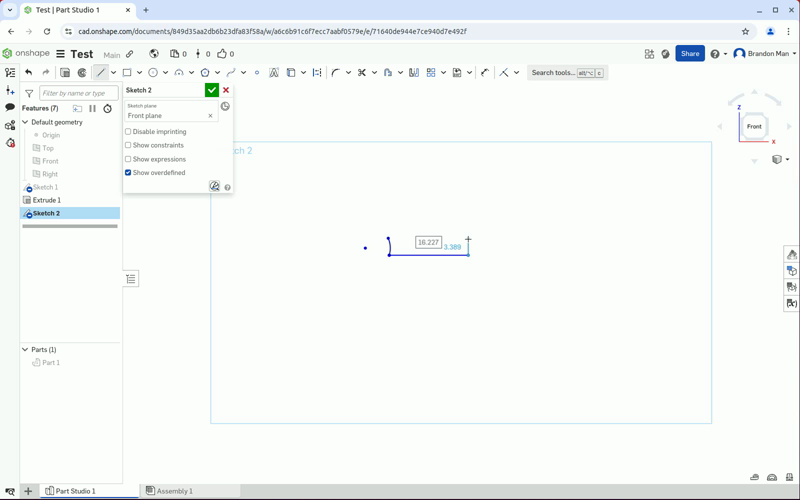
key_down(shift)
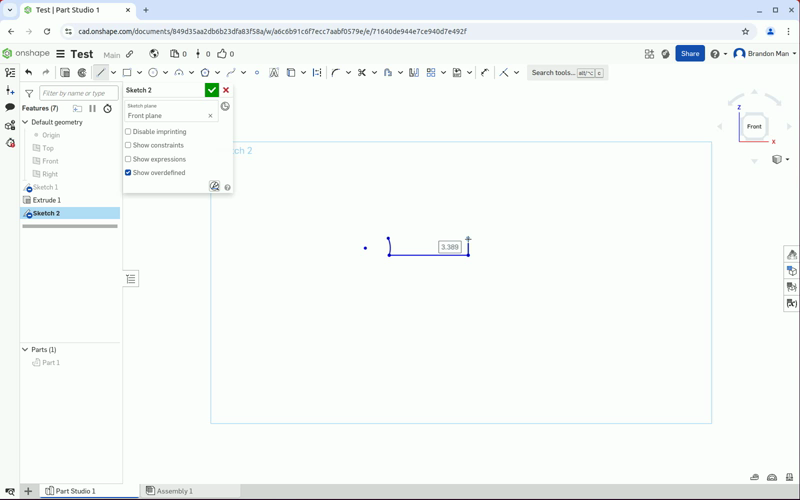
mouse_move(388, 238)
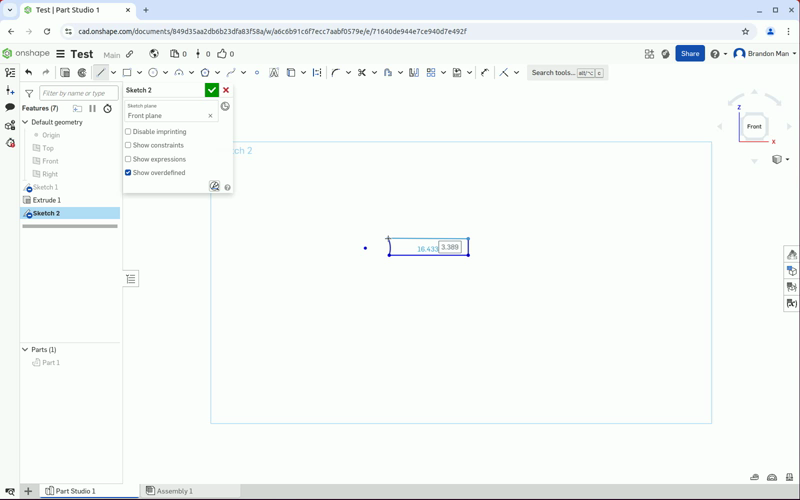
key_up(shift)
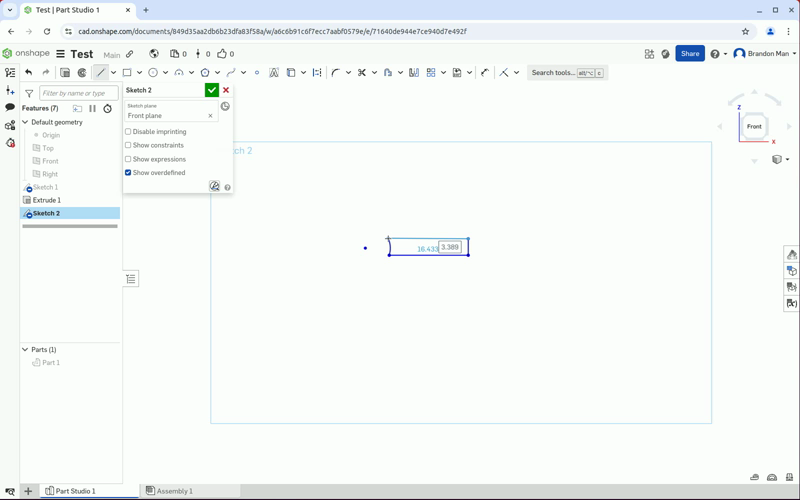
click(388, 238)
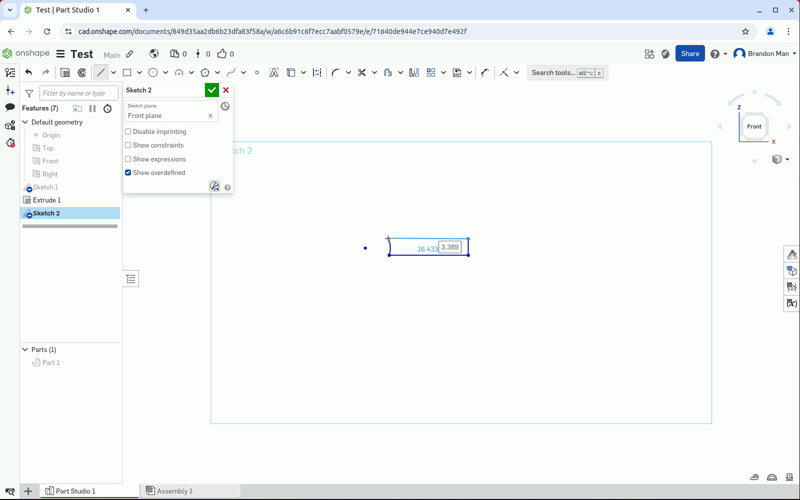
key(esc)
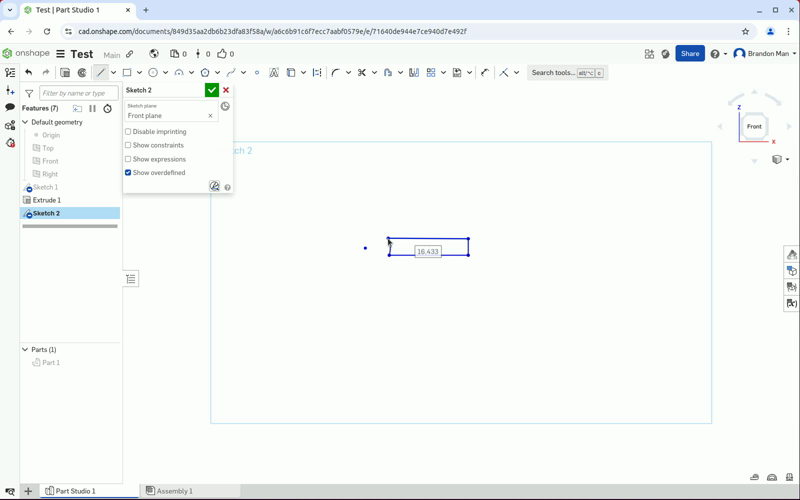
mouse_move(399, 239)
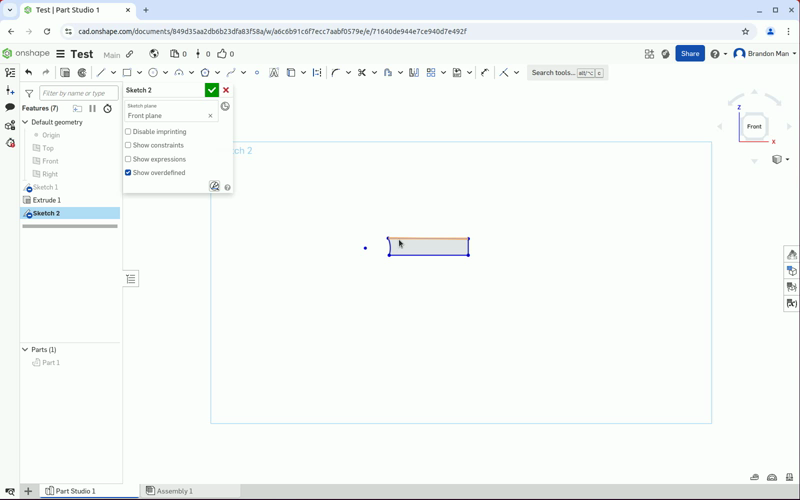
scroll(6)
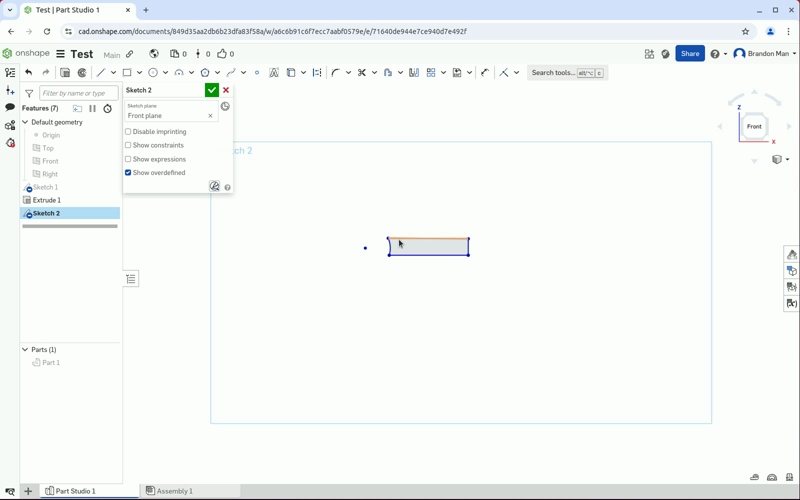
scroll(6)
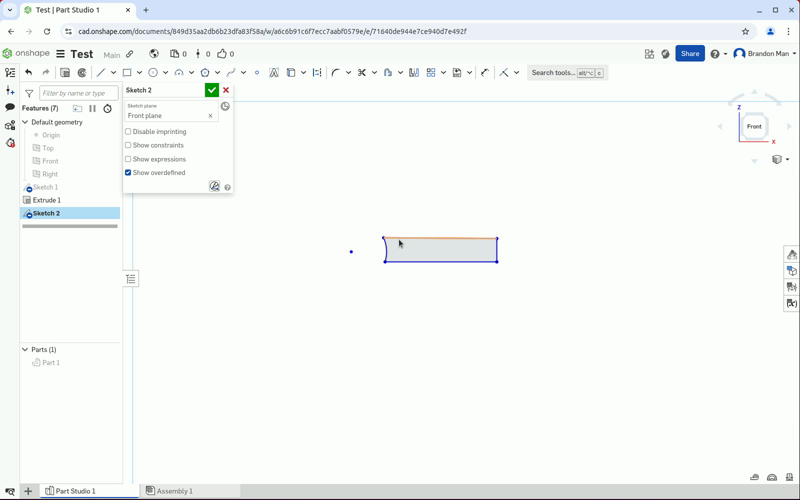
scroll(6)
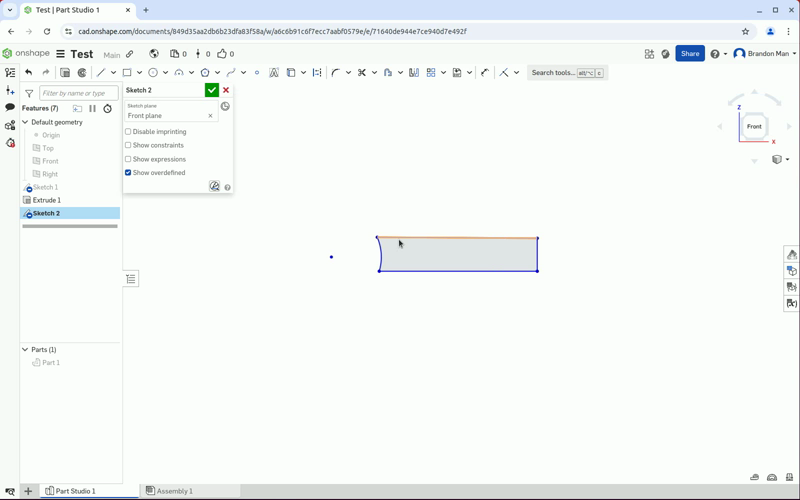
scroll(6)
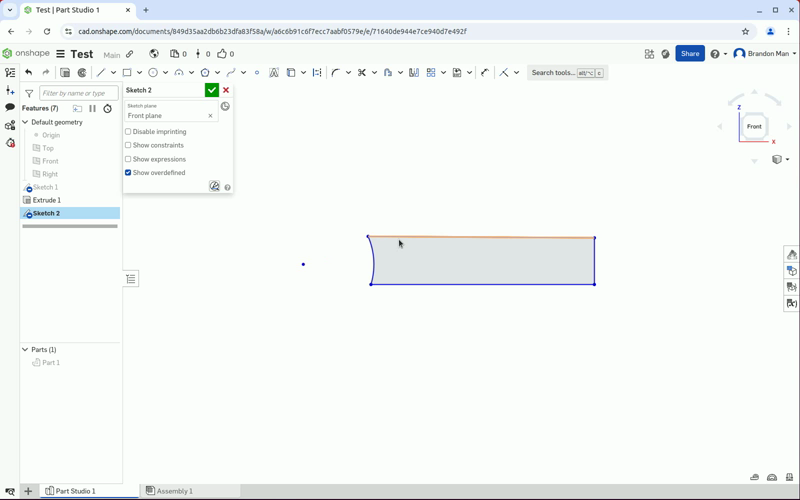
scroll(6)
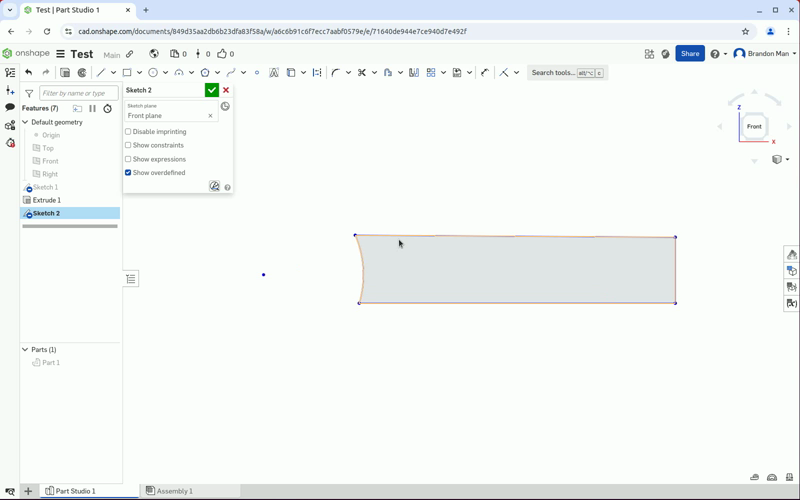
scroll(6)
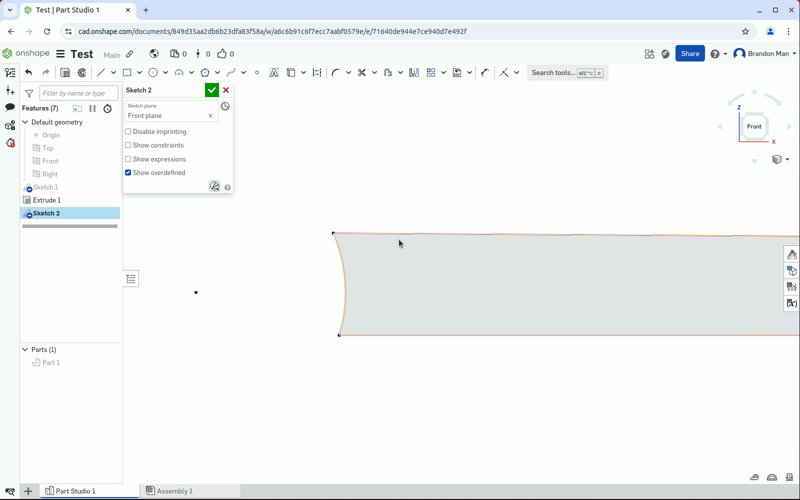
scroll(6)
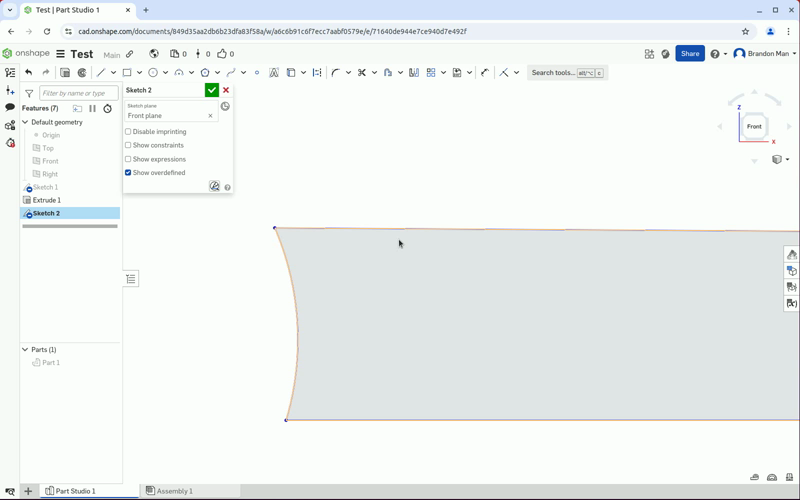
click(399, 239)
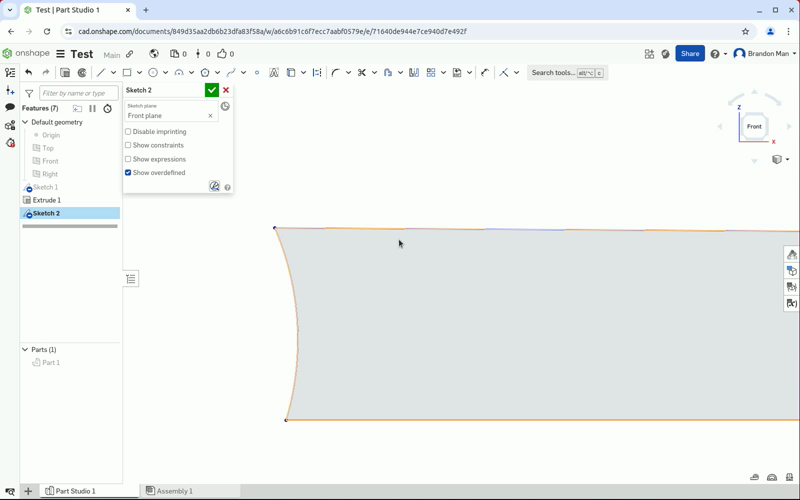
scroll(-6)
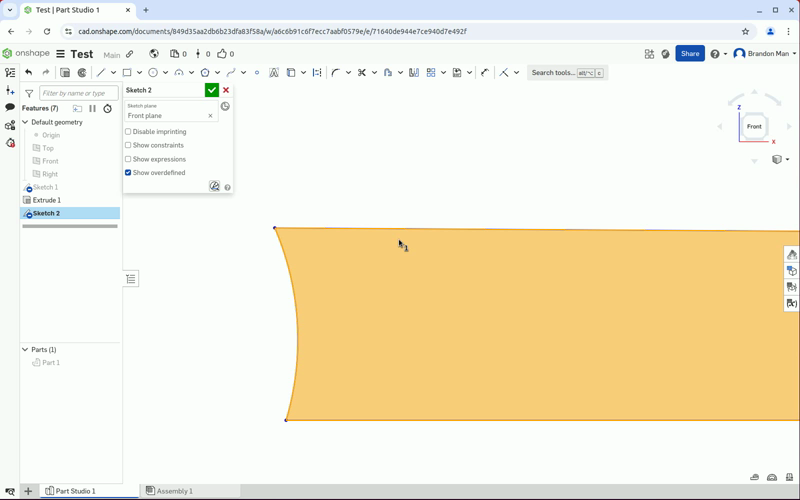
scroll(-6)
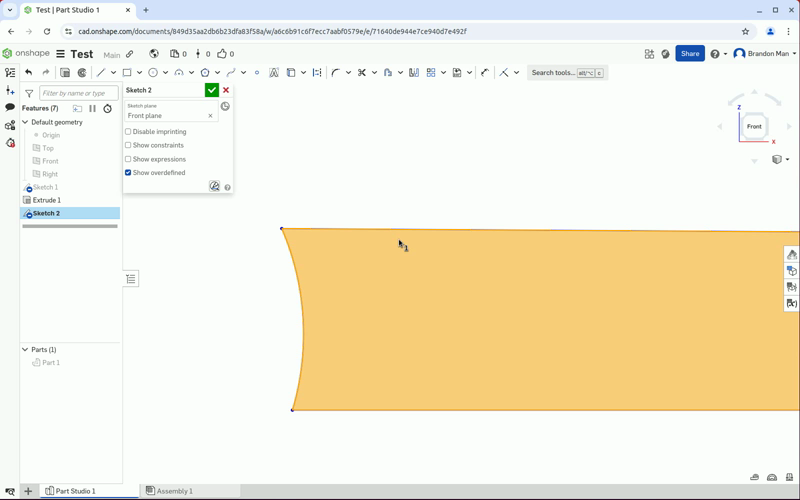
scroll(-6)
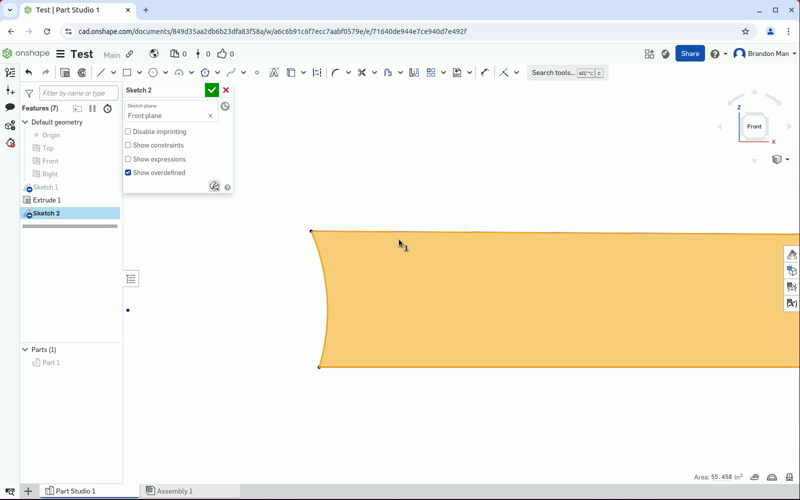
scroll(-6)
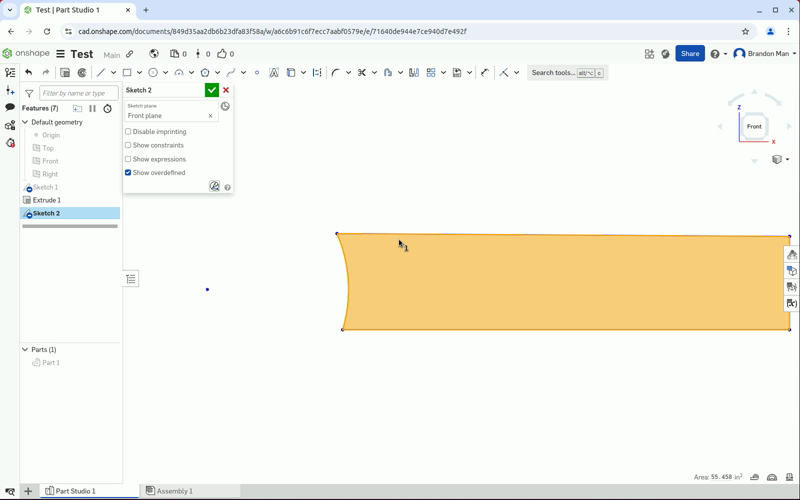
scroll(-6)
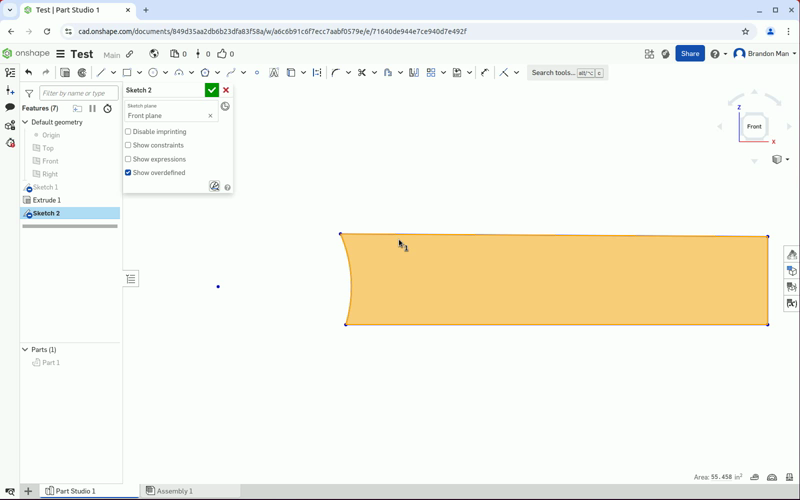
scroll(-6)
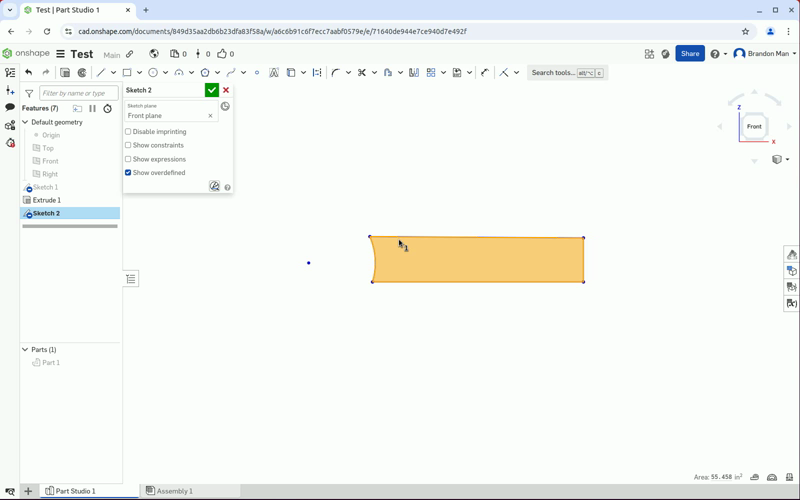
scroll(-6)
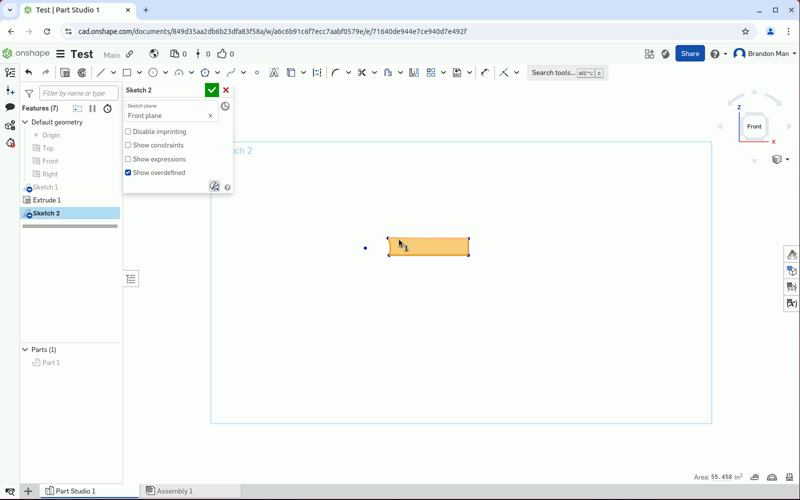
mouse_move(73, 352)
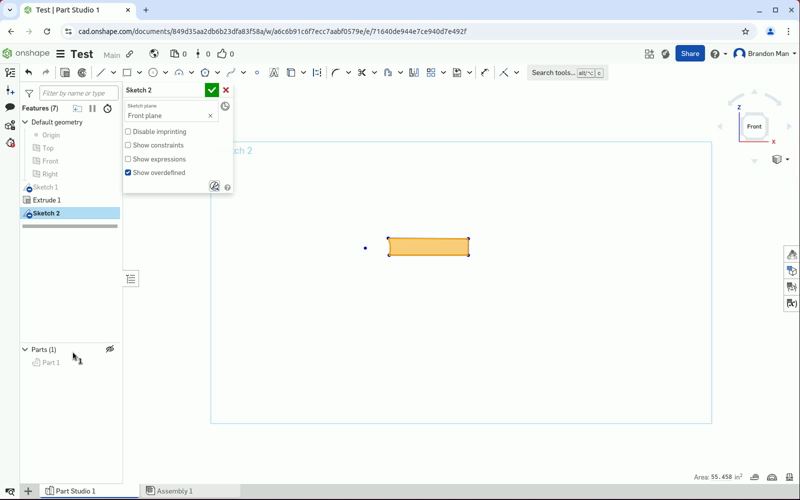
key(shift+y)
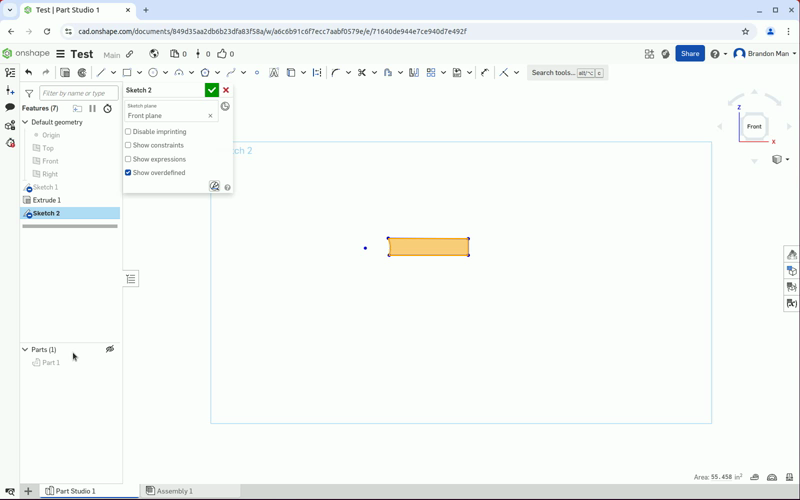
key(shift+e)
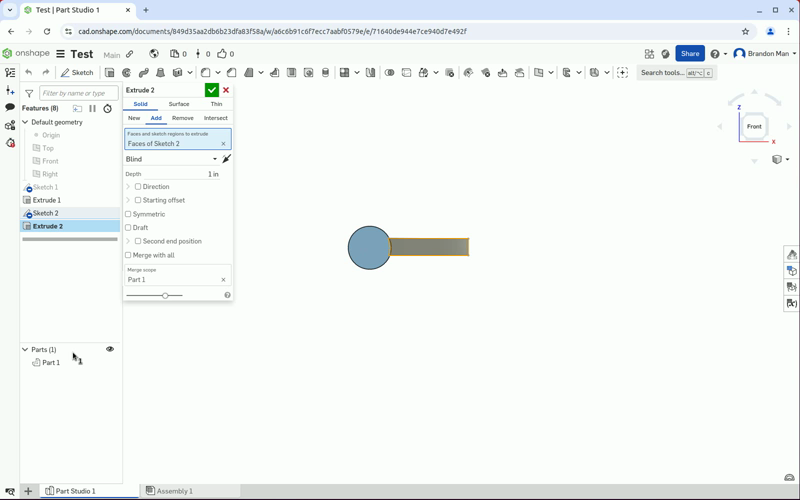
mouse_move(143, 106)
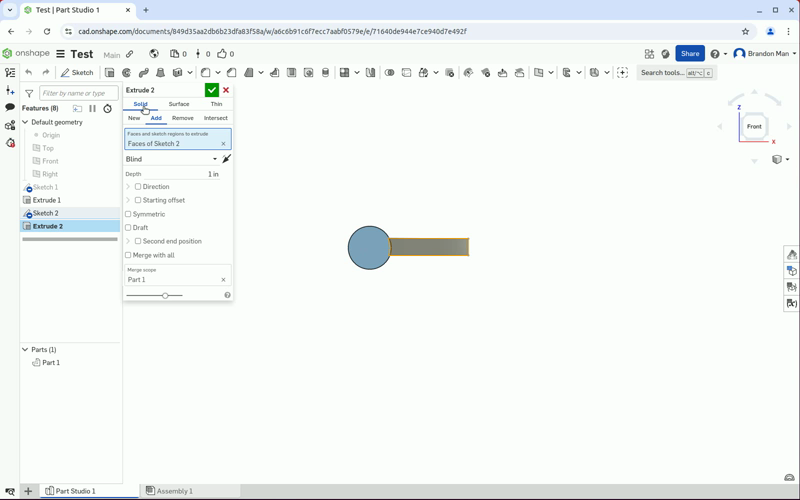
click(143, 106)
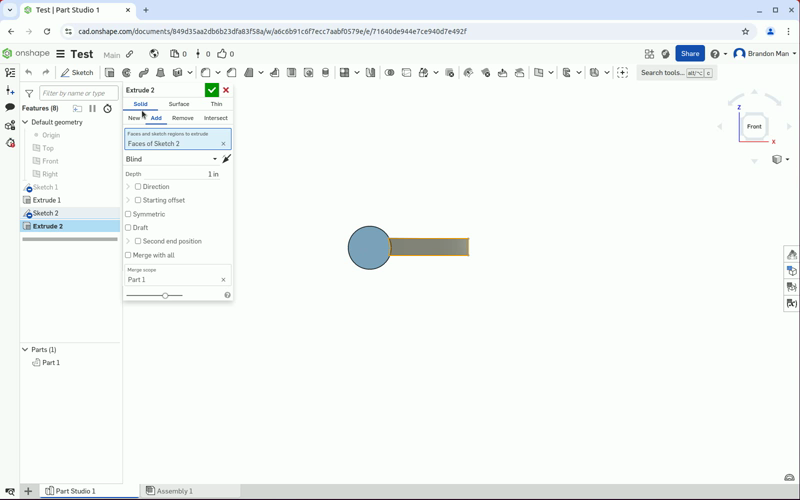
mouse_move(137, 120)
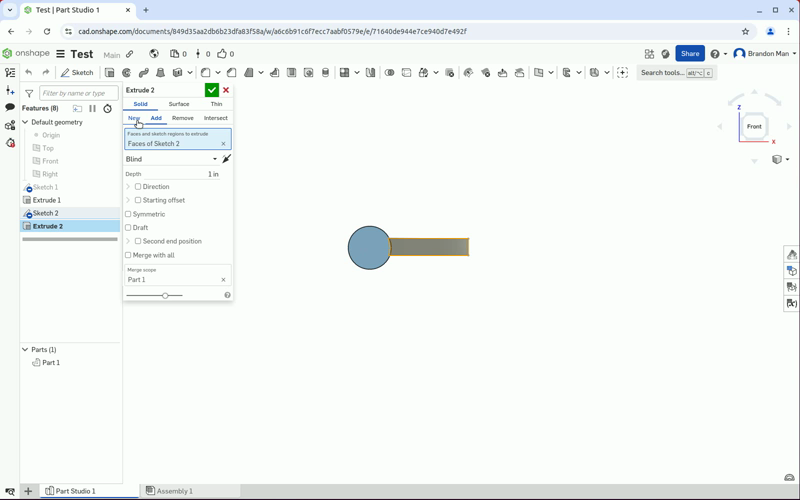
click(137, 120)
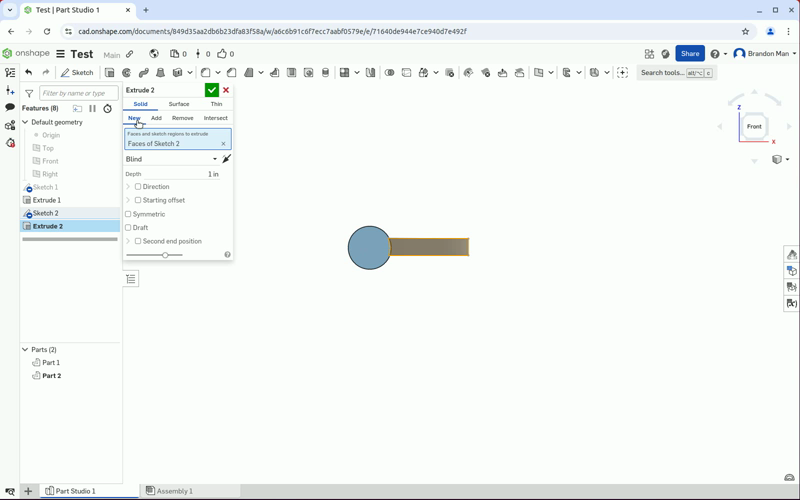
key(tab, 4)
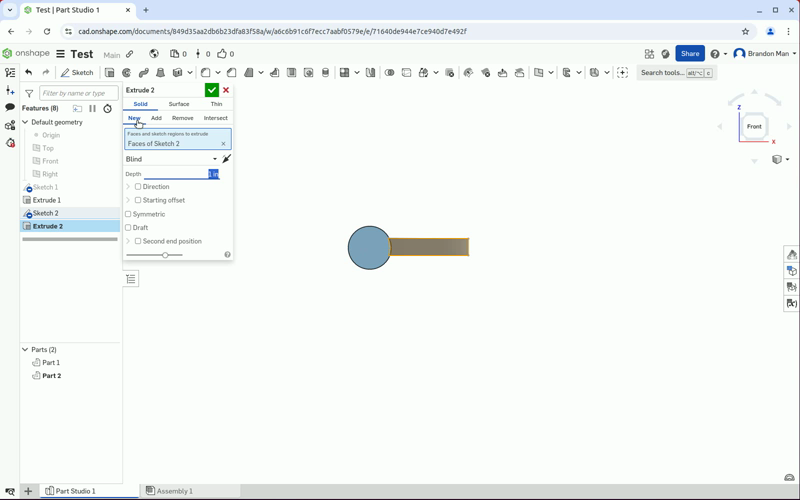
text(1.204)
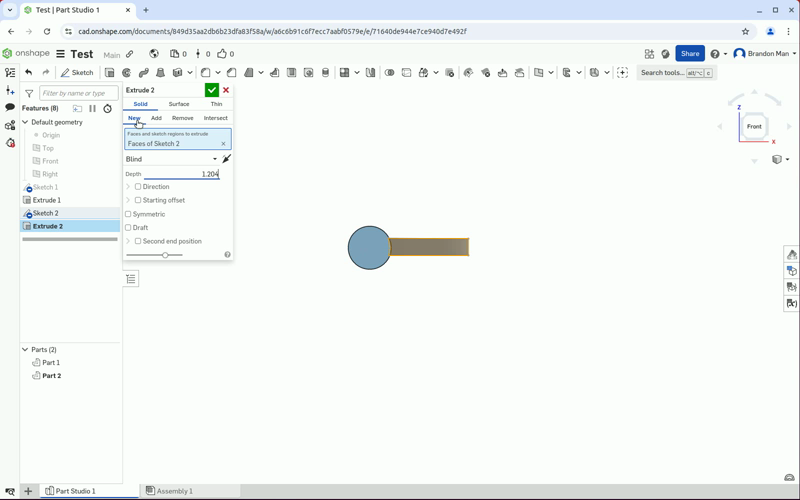
key(enter)
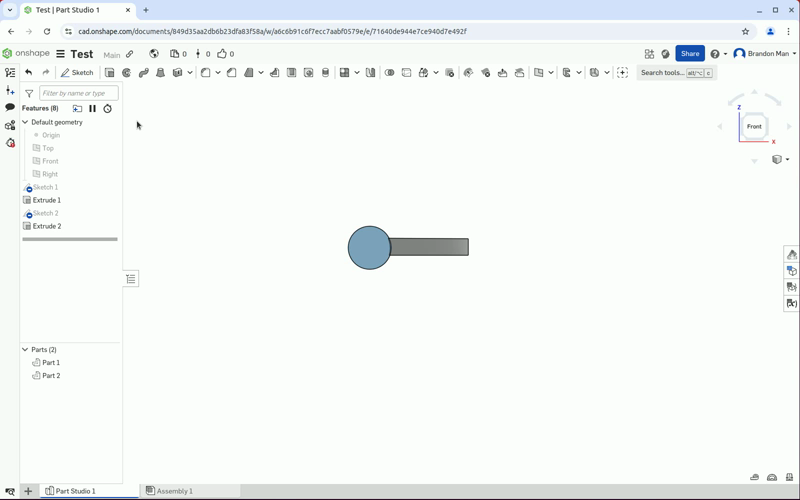
key(shift+h)
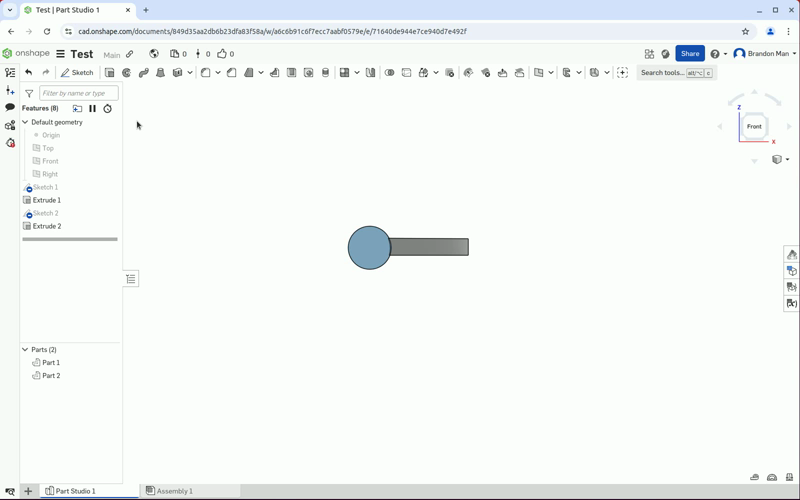
key(shift+h)
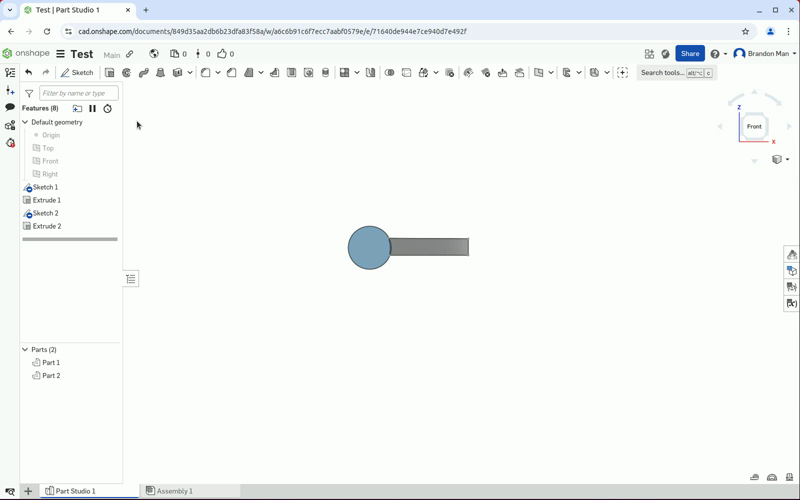
key(shift+7)
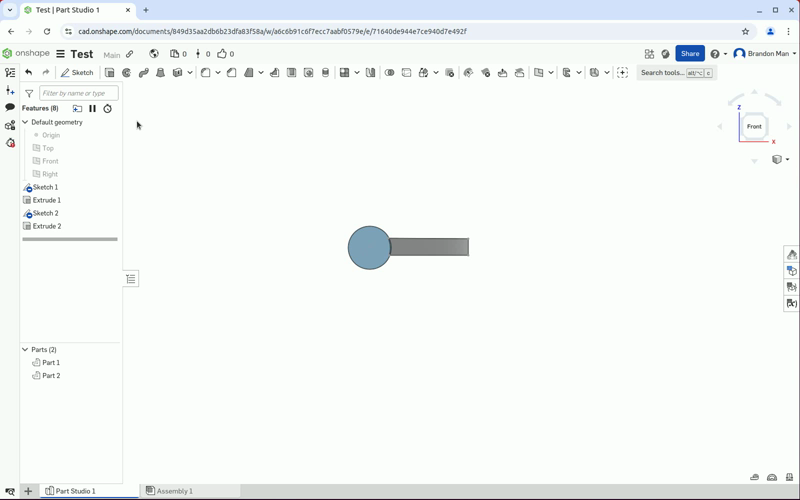
key(left, 2)
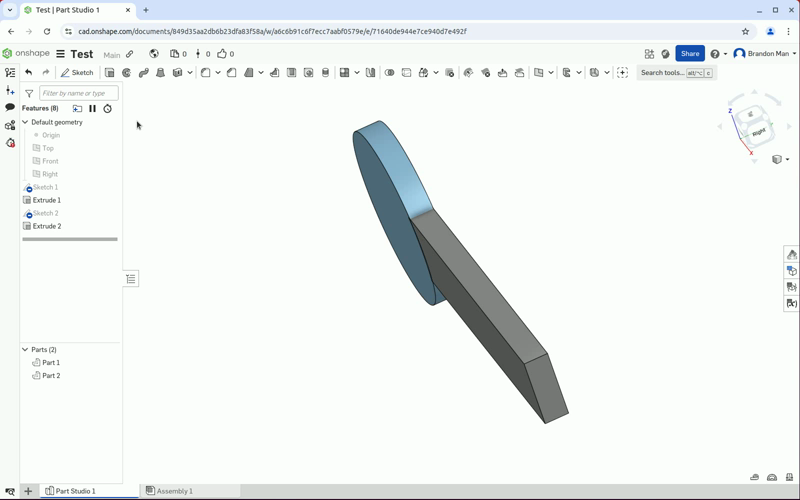
key(down, 2)
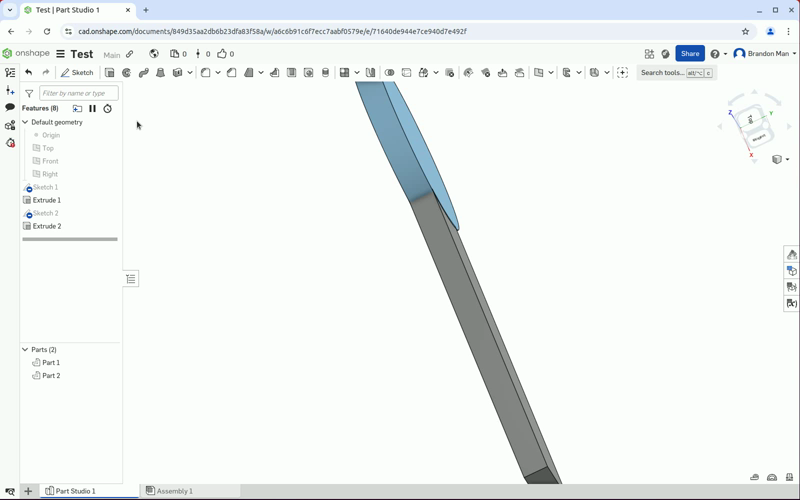
key(up, 2)
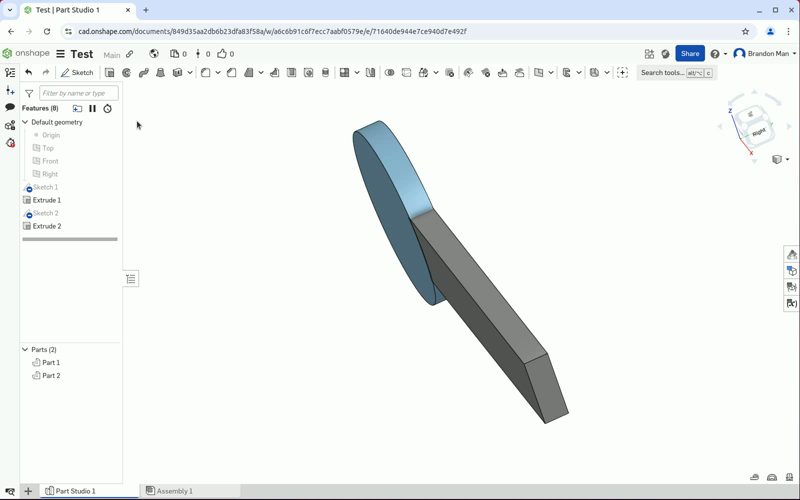
key(right, 2)
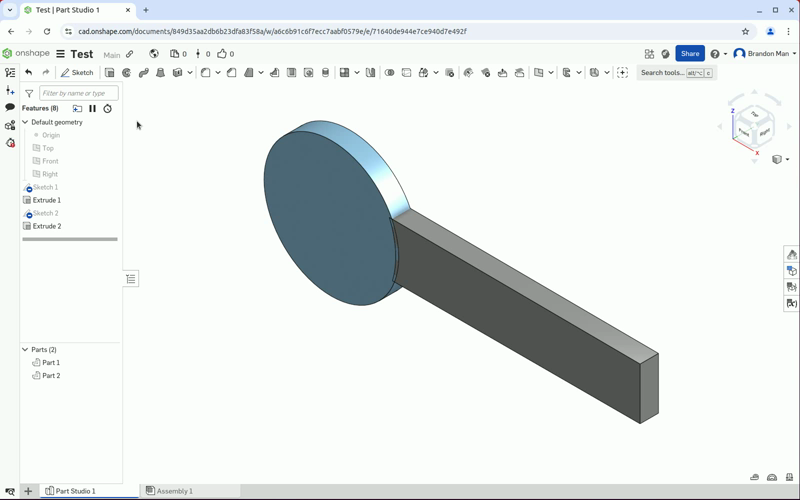
mouse_move(73, 189)
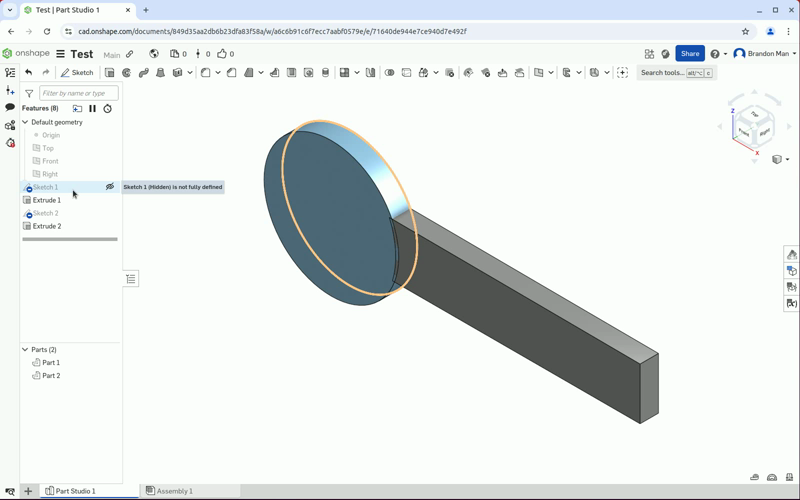
click(73, 189)